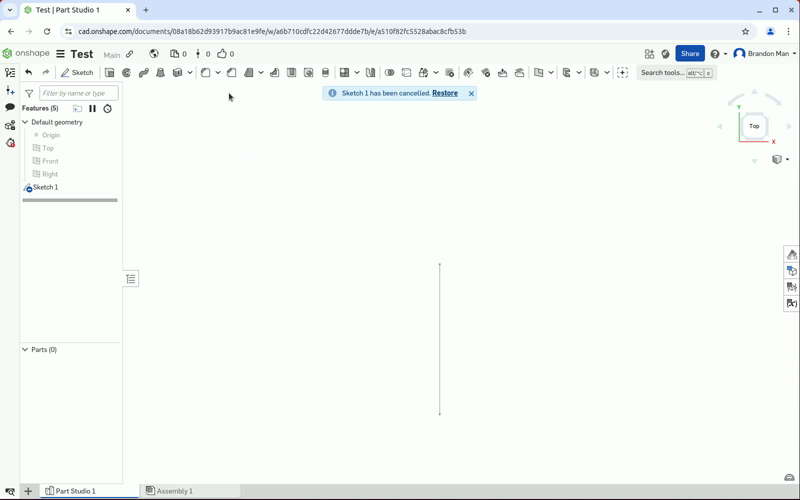
key(shift+h)
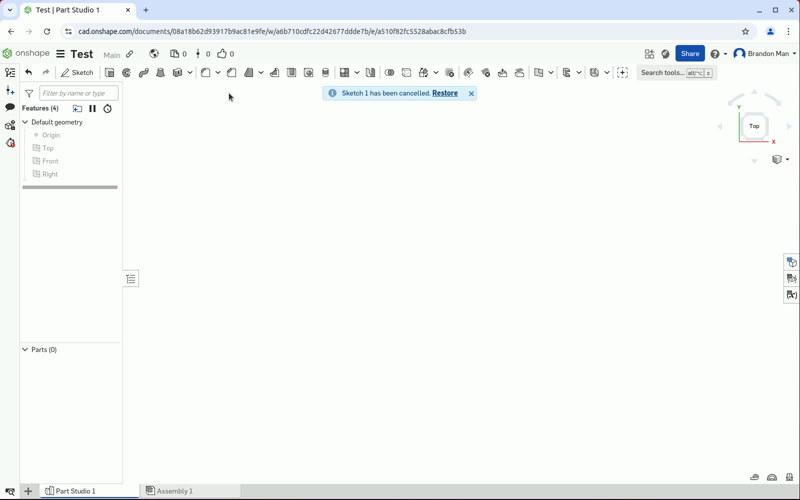
mouse_move(73, 352)
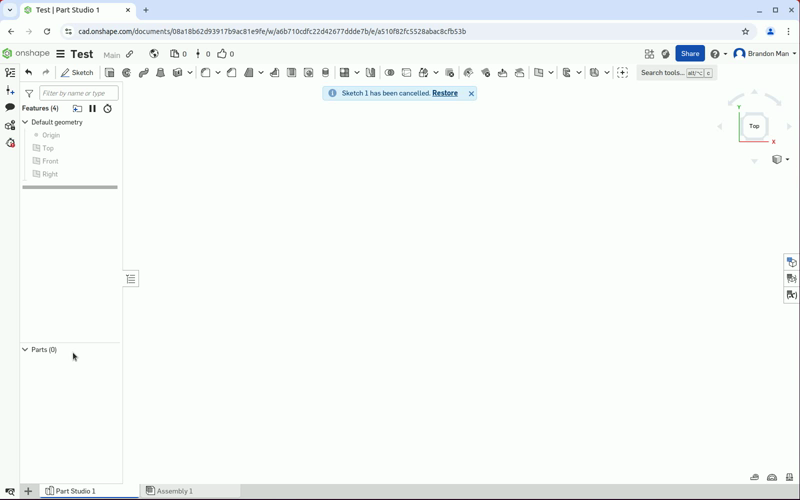
key(y)
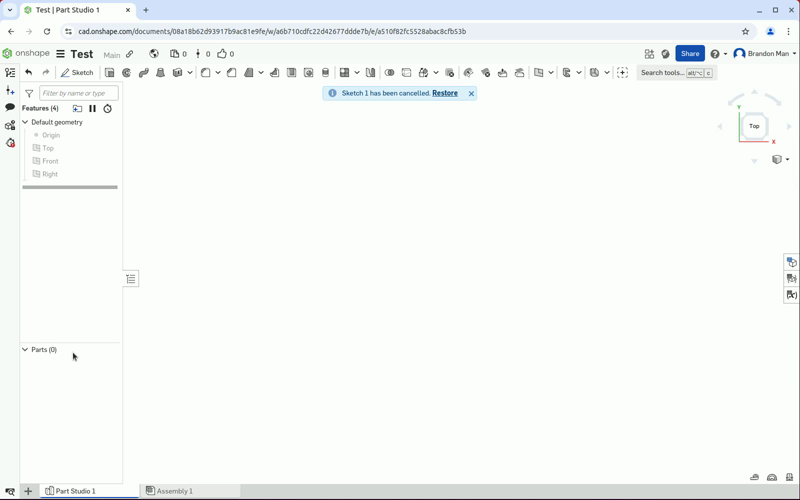
key(shift+p)
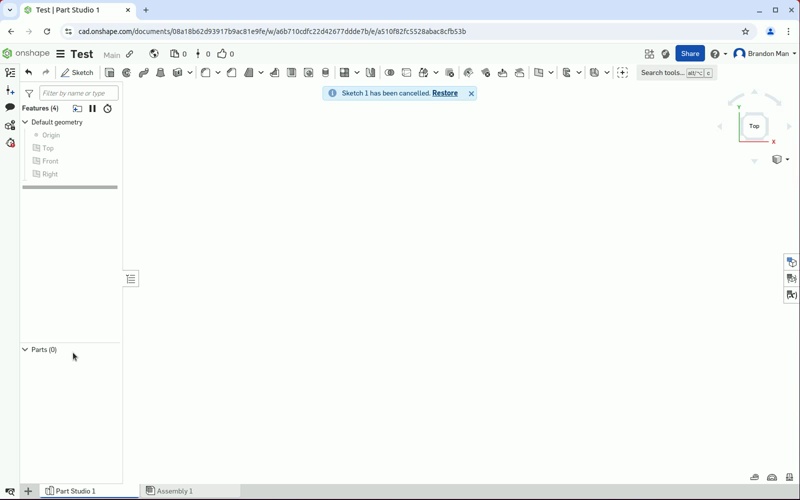
key(space)
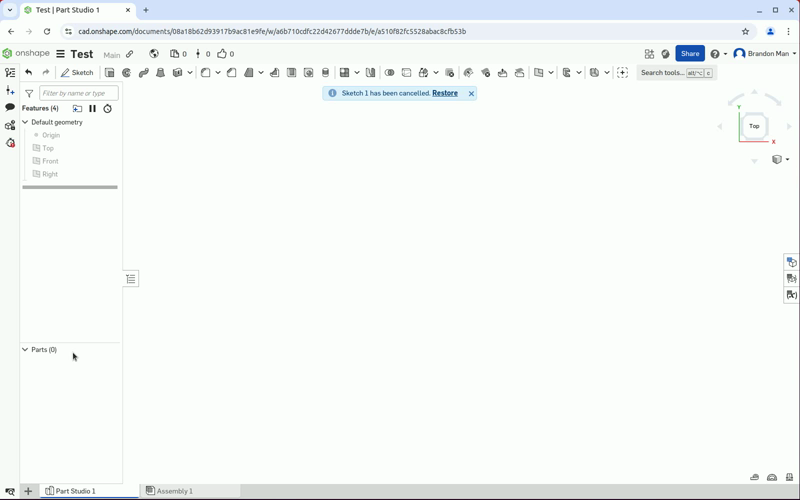
key_down(shift)
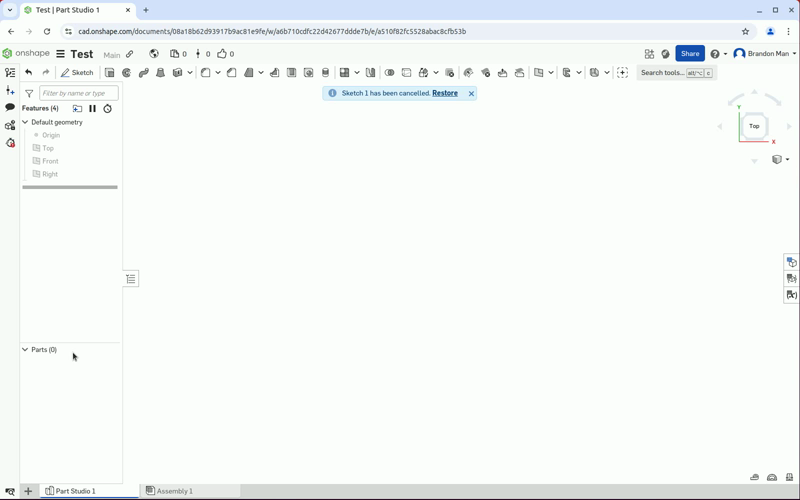
key(up)
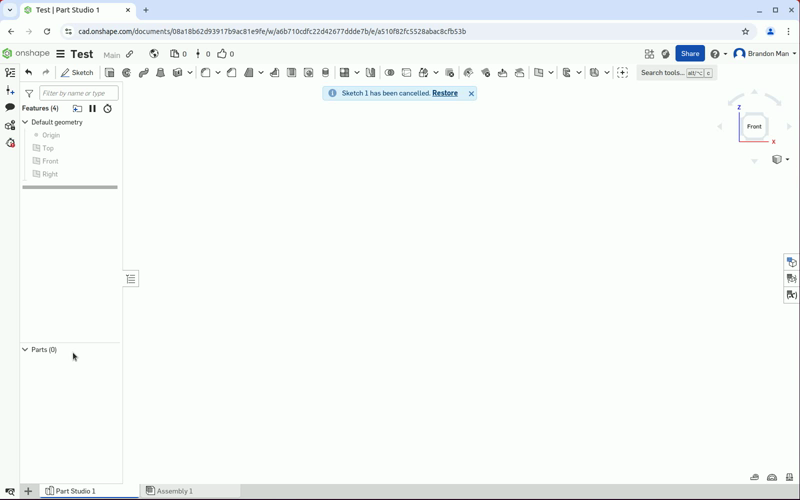
key_up(shift)
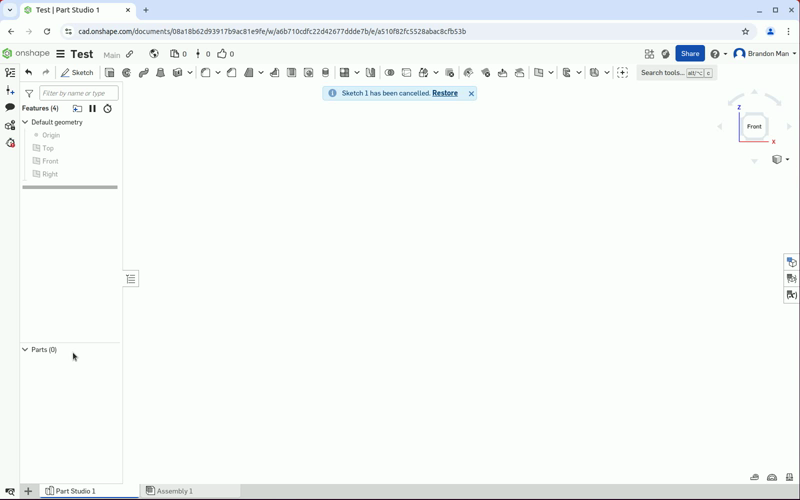
mouse_move(73, 352)
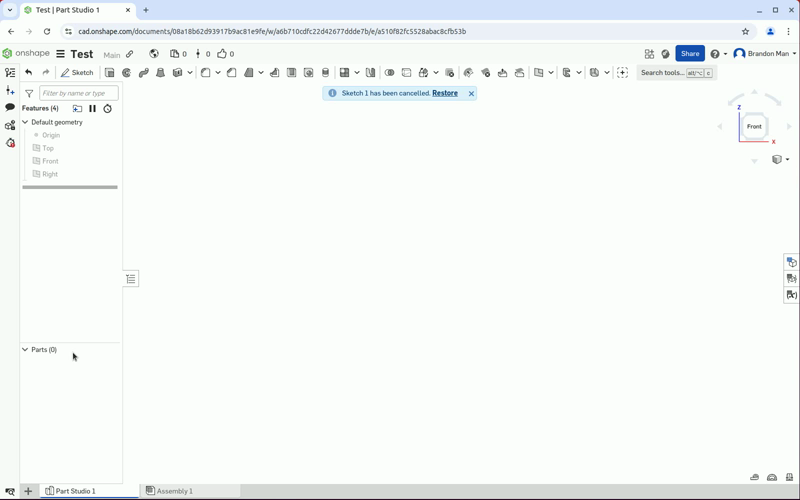
key(shift+y)
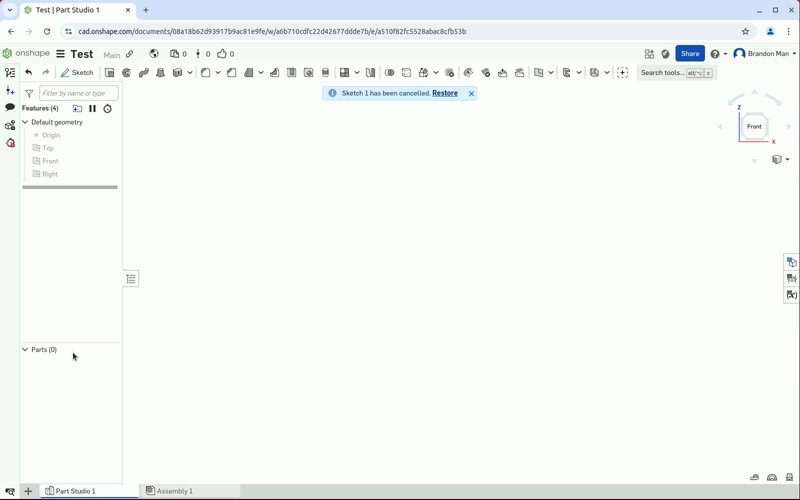
key(shift+s)
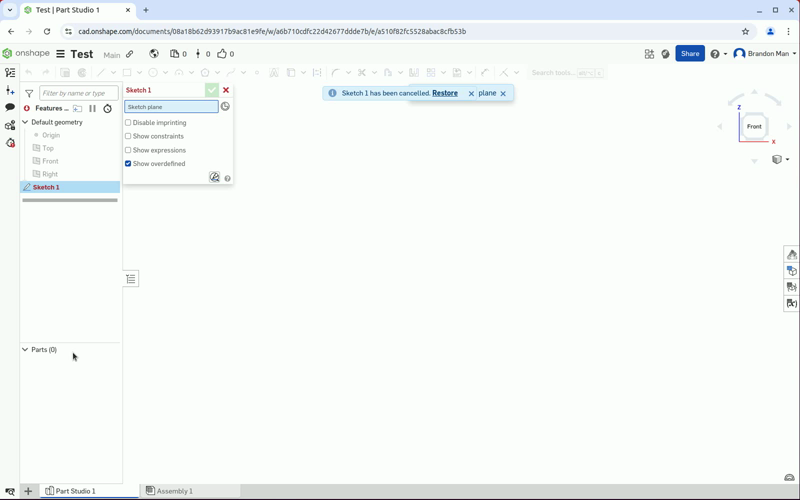
mouse_move(73, 163)
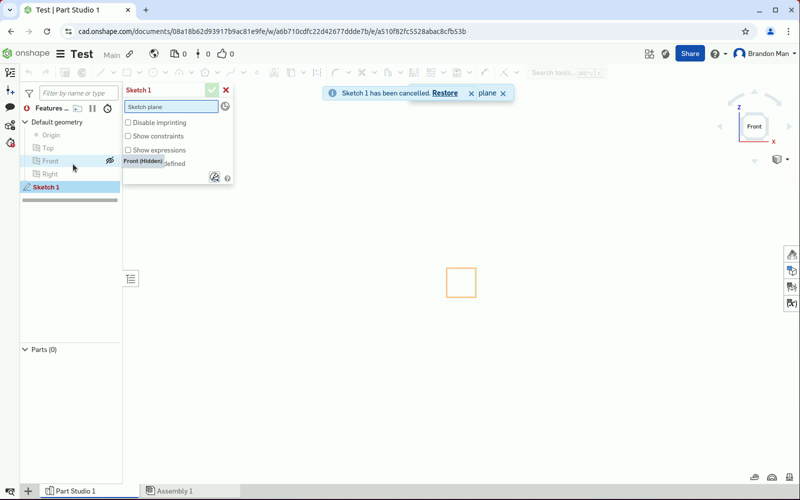
click(73, 163)
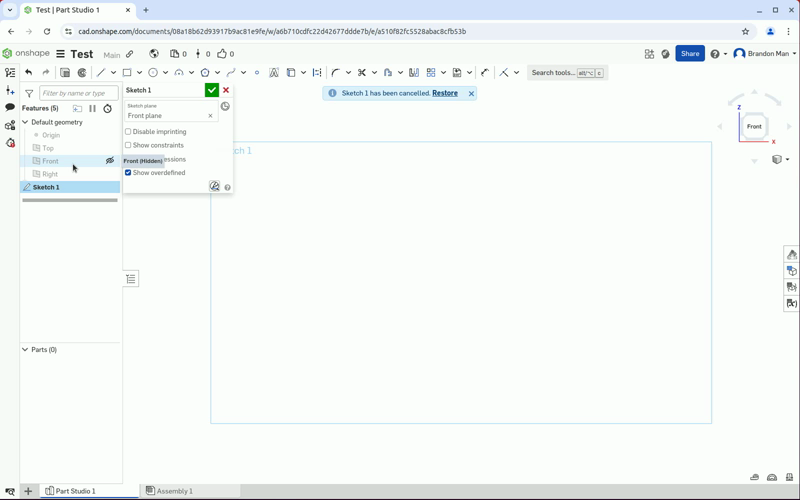
mouse_move(73, 352)
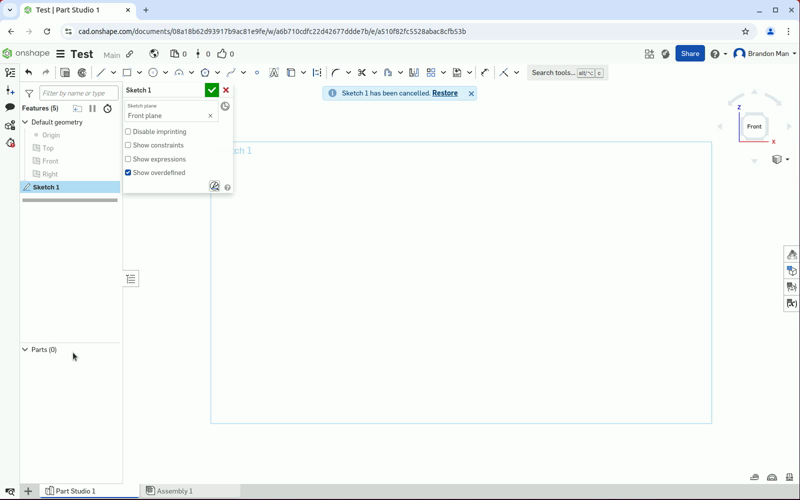
key(y)
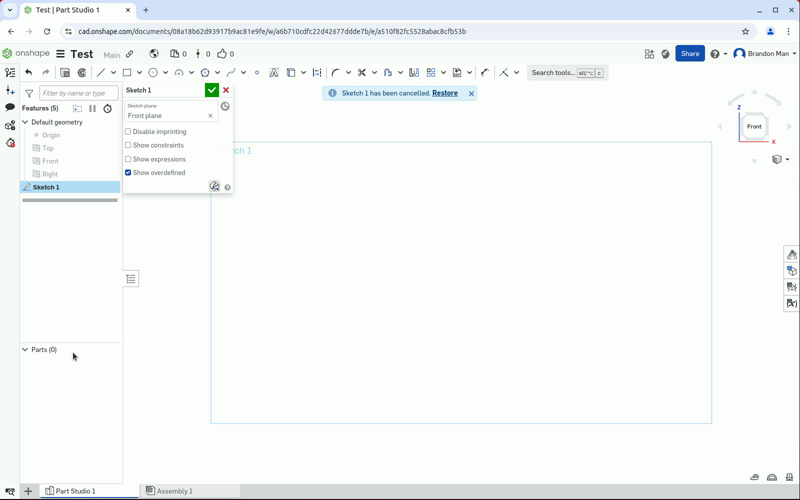
key(c)
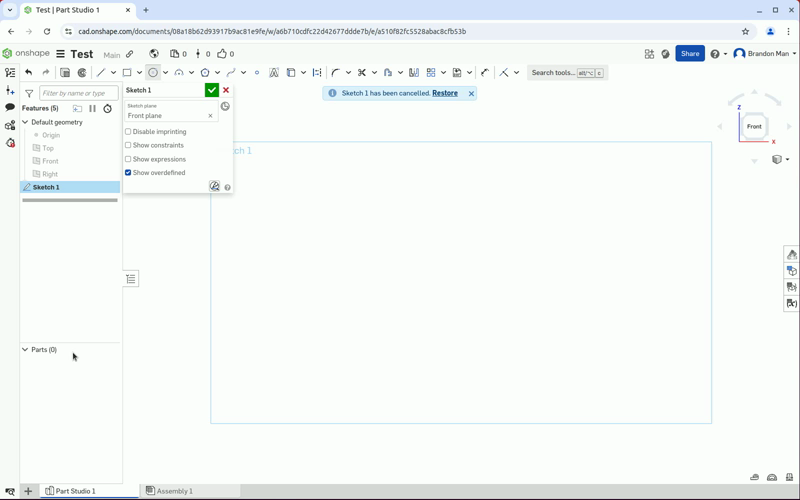
key_down(shift)
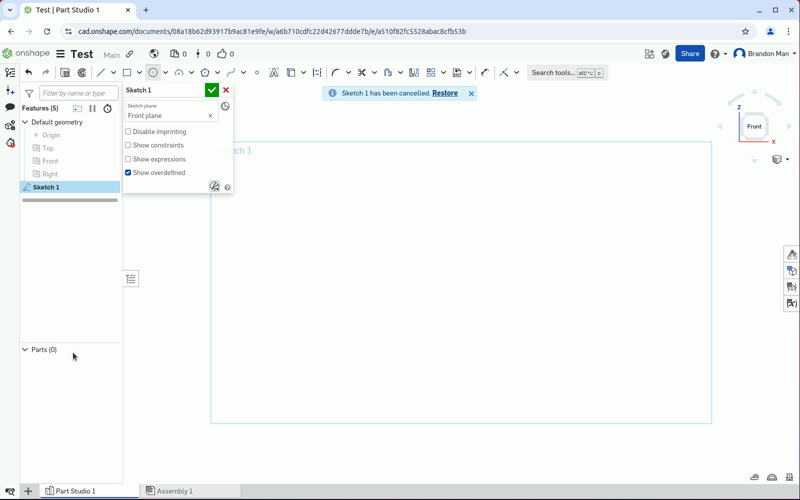
mouse_move(461, 282)
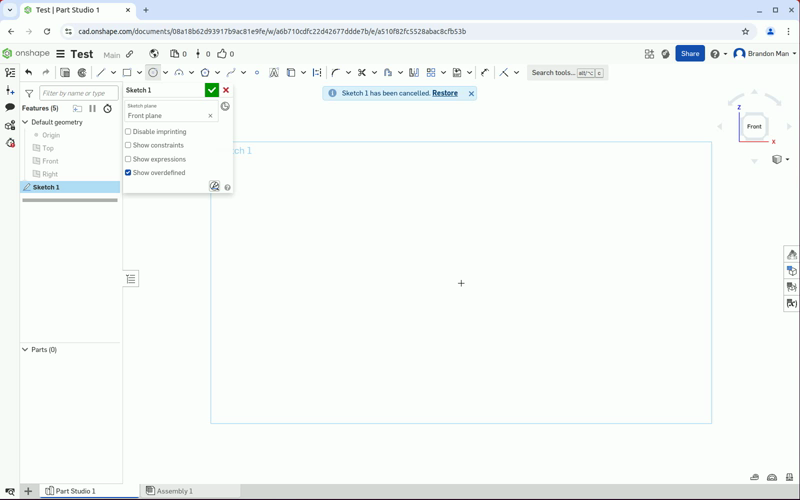
click(461, 282)
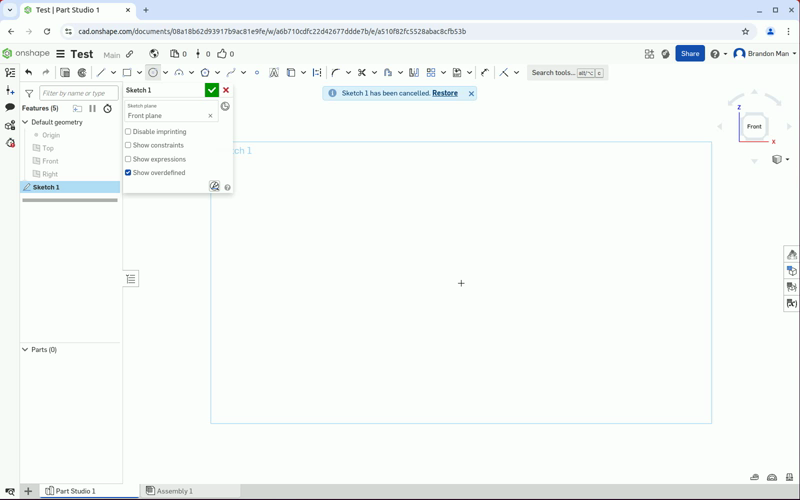
key_up(shift)
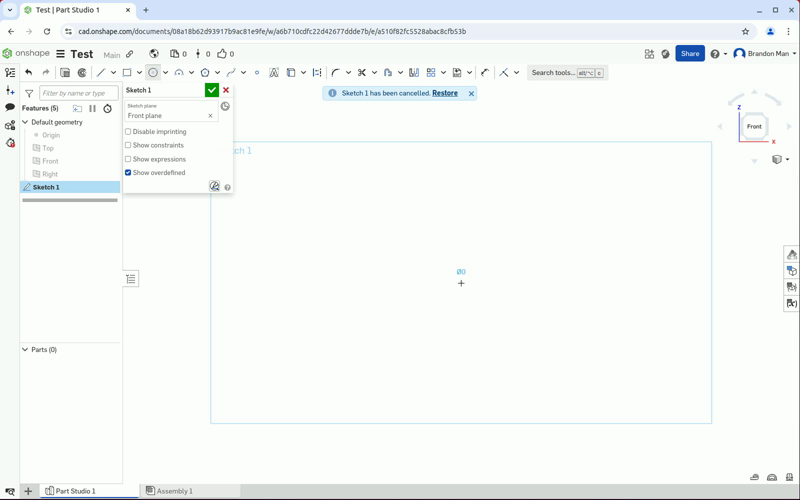
mouse_move(516, 282)
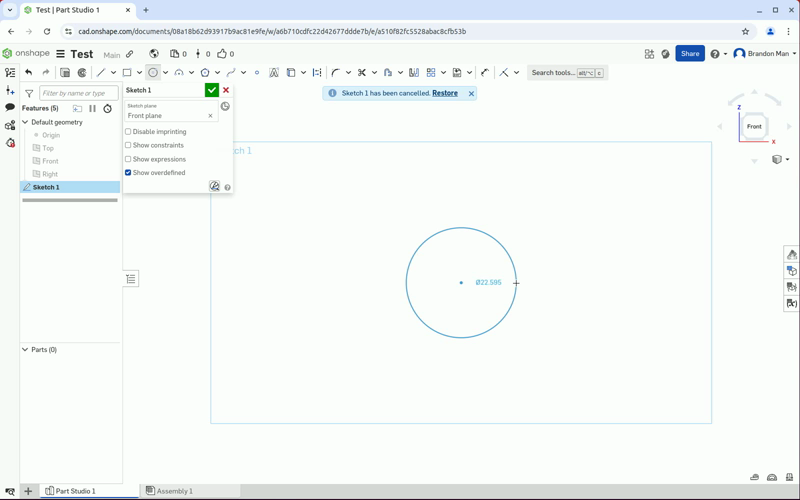
click(516, 282)
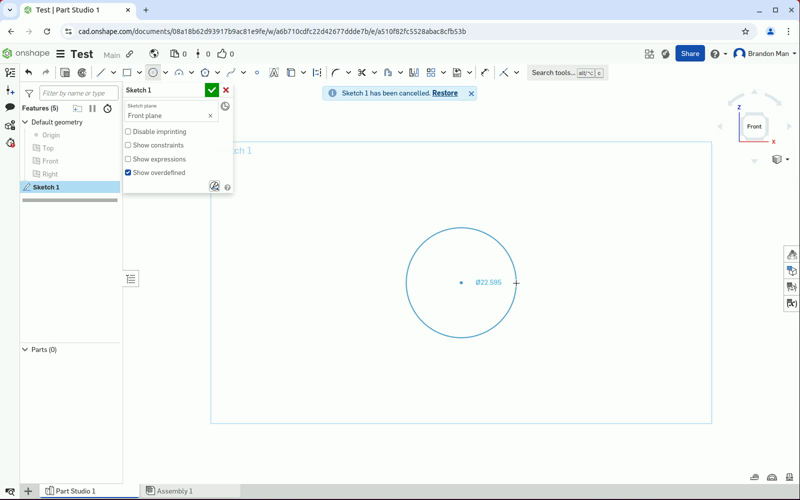
key(esc)
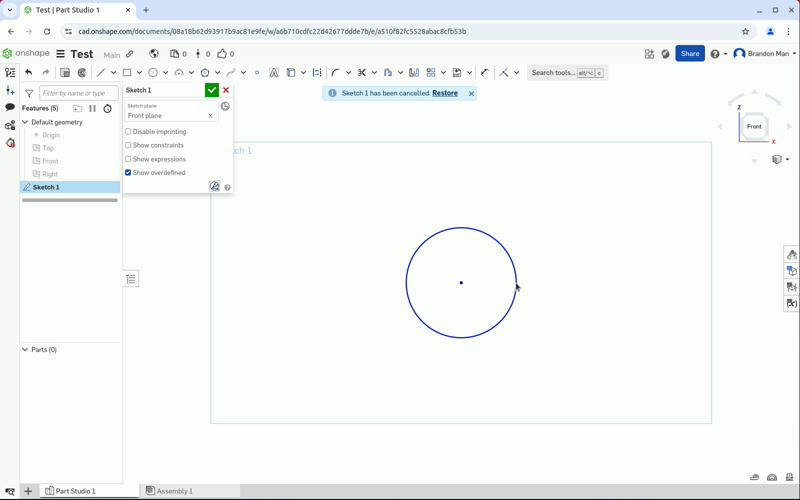
mouse_move(469, 276)
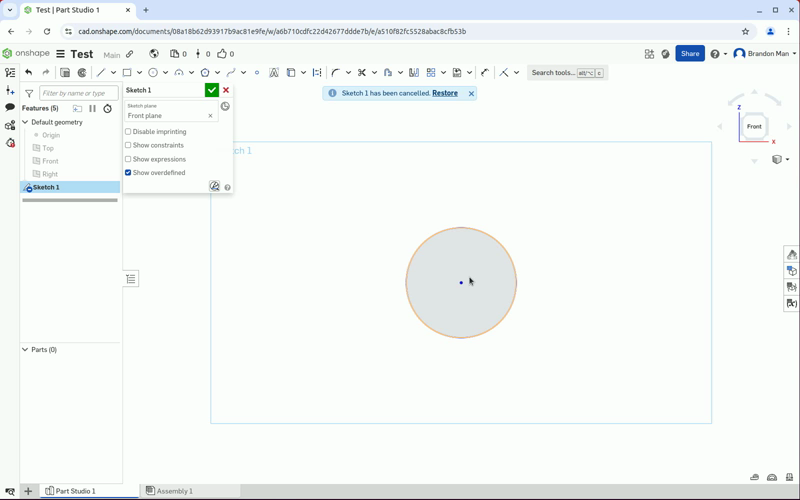
click(469, 276)
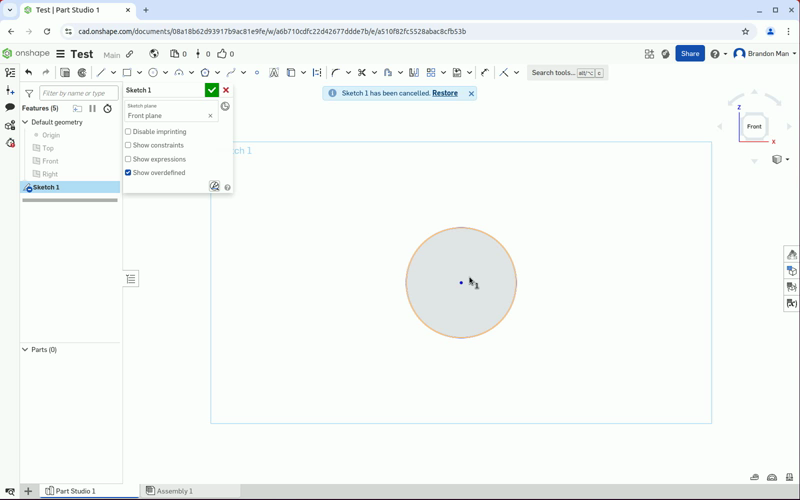
mouse_move(73, 352)
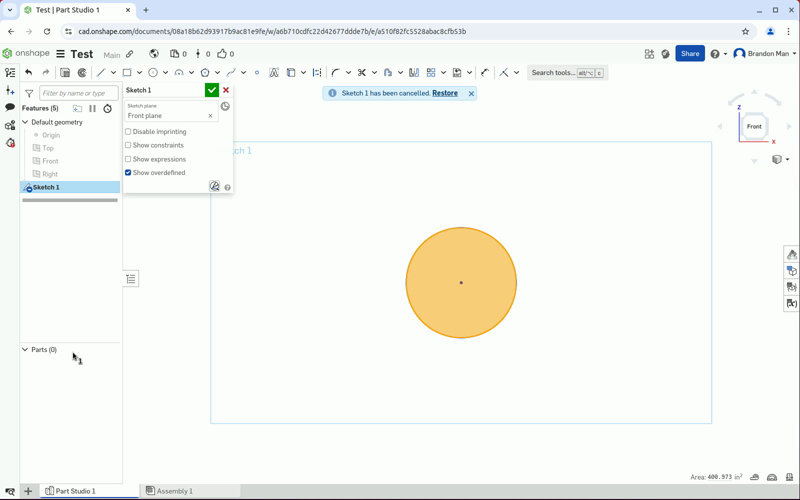
key(shift+y)
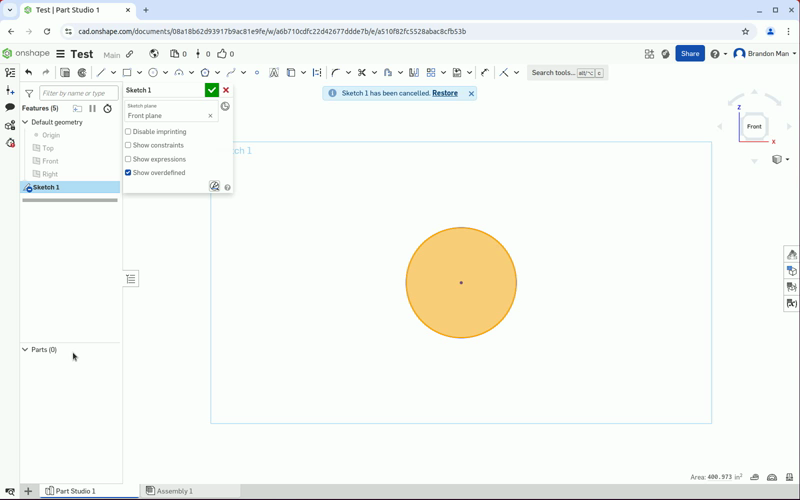
key(shift+e)
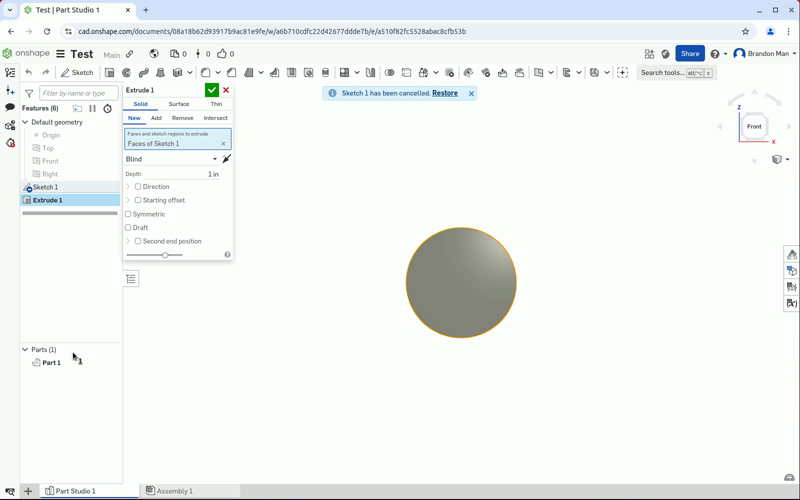
mouse_move(143, 106)
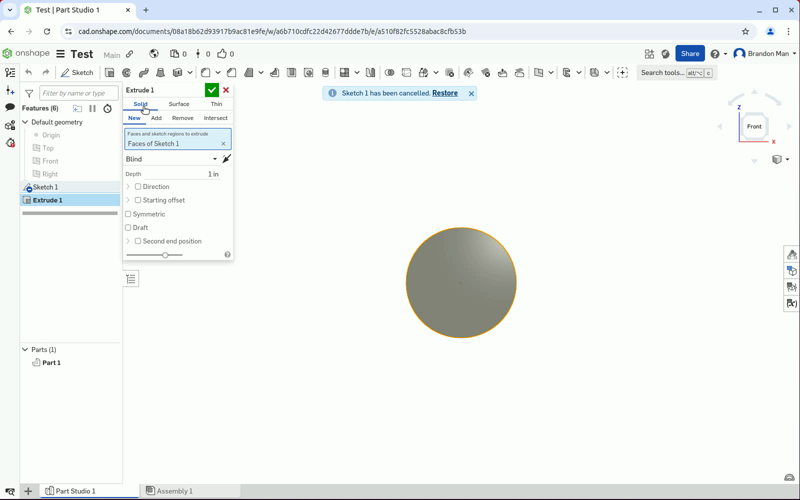
click(143, 106)
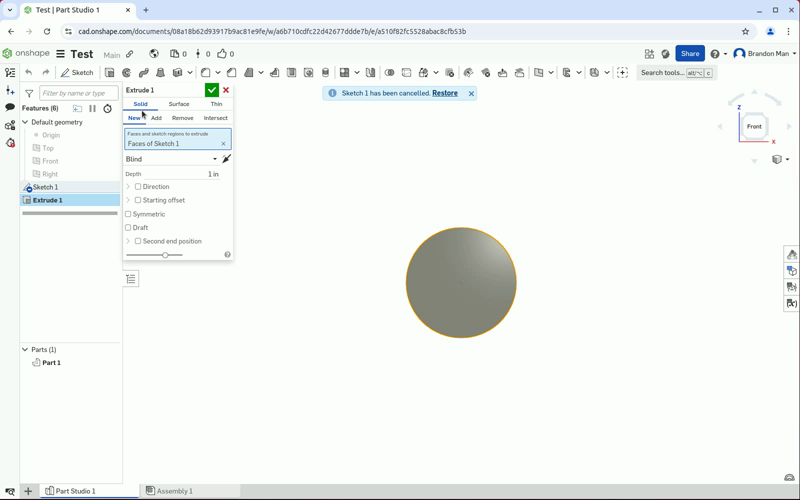
mouse_move(137, 120)
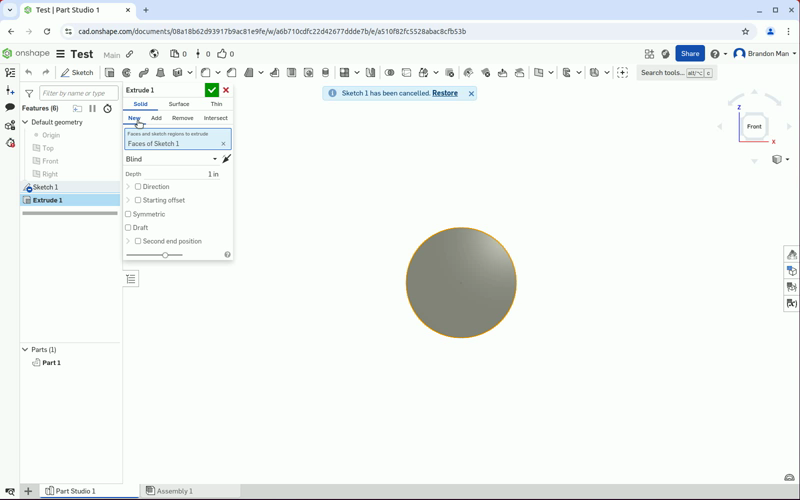
click(137, 120)
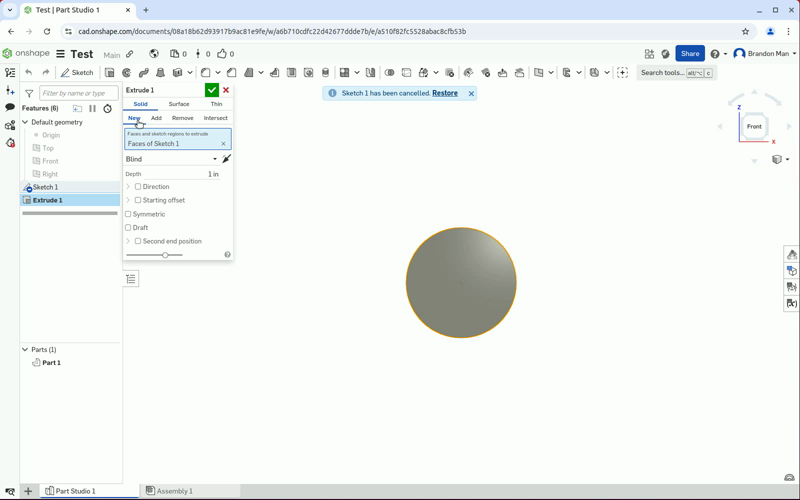
key(tab, 4)
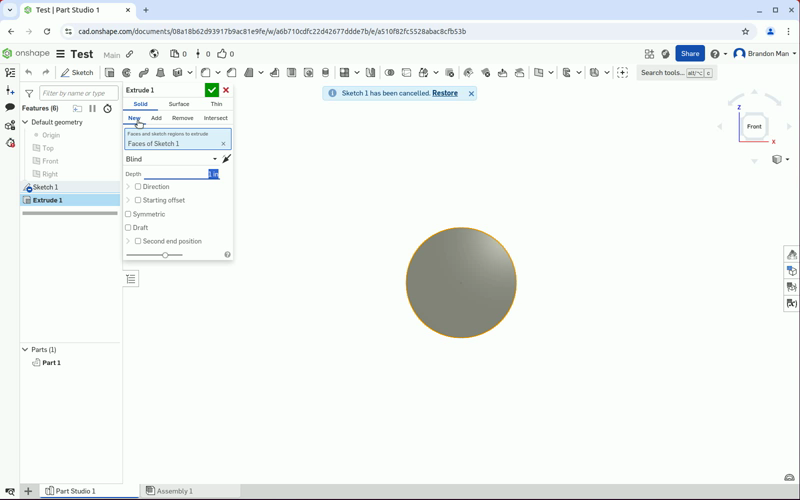
text(9.869)
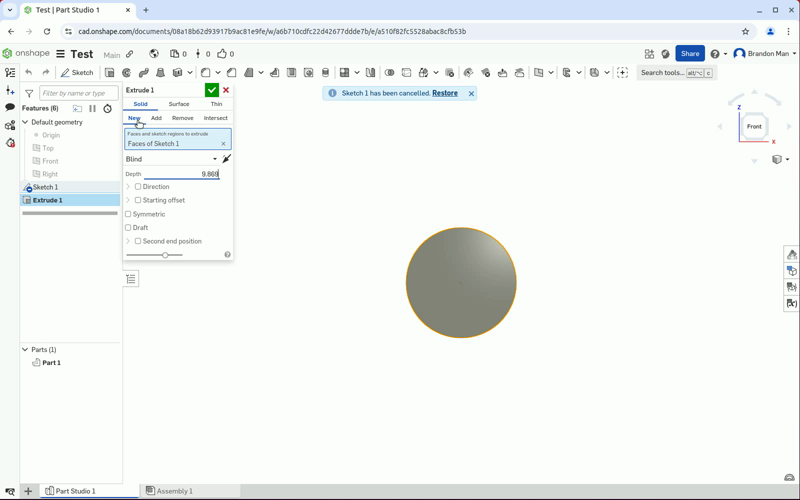
key(enter)
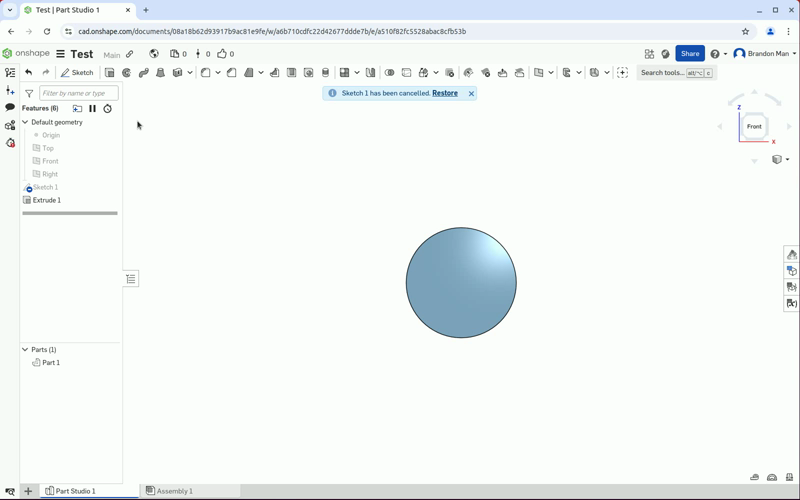
key(shift+h)
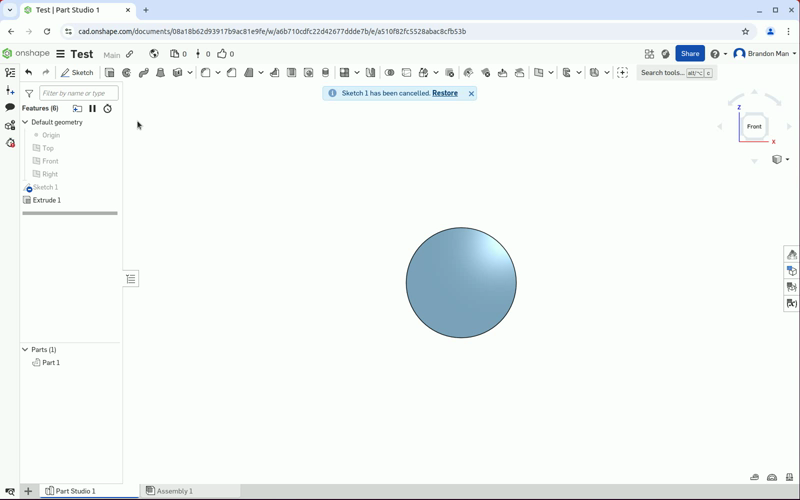
key(shift+h)
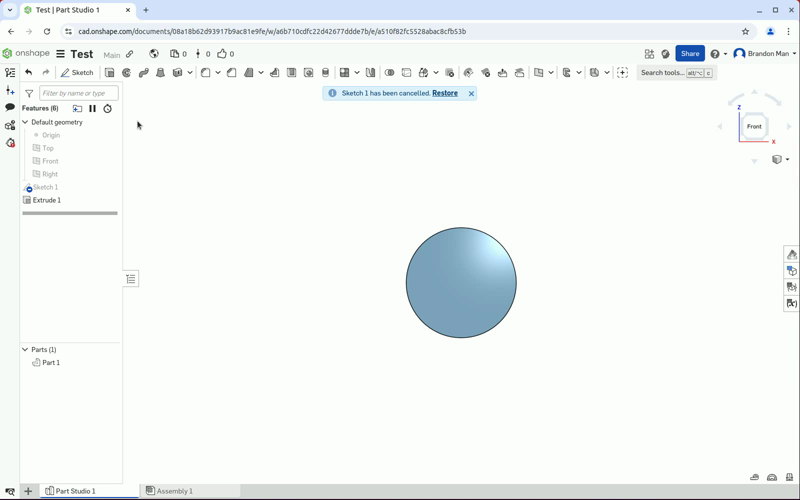
mouse_move(73, 189)
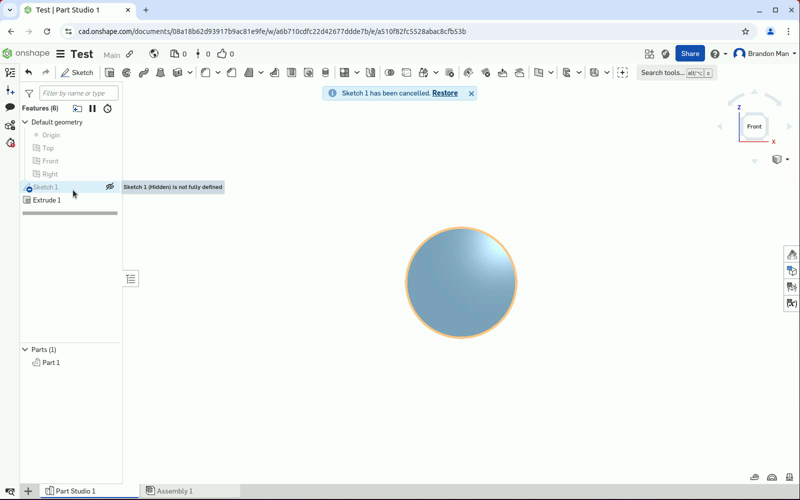
click(73, 189)
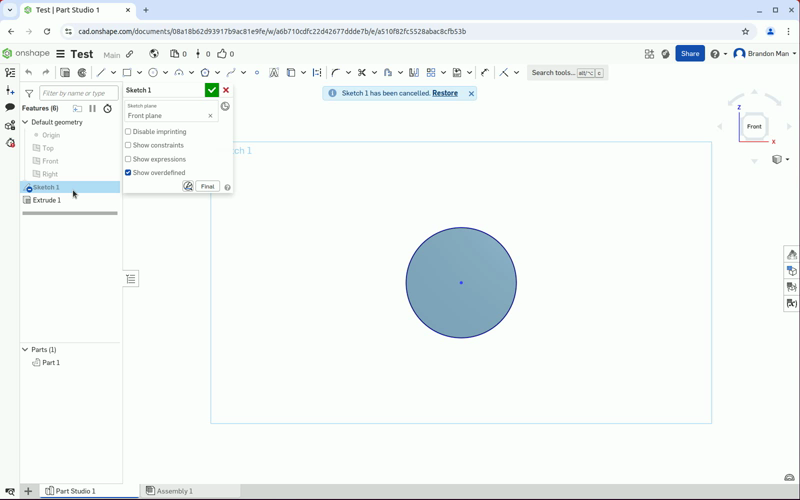
mouse_move(229, 92)
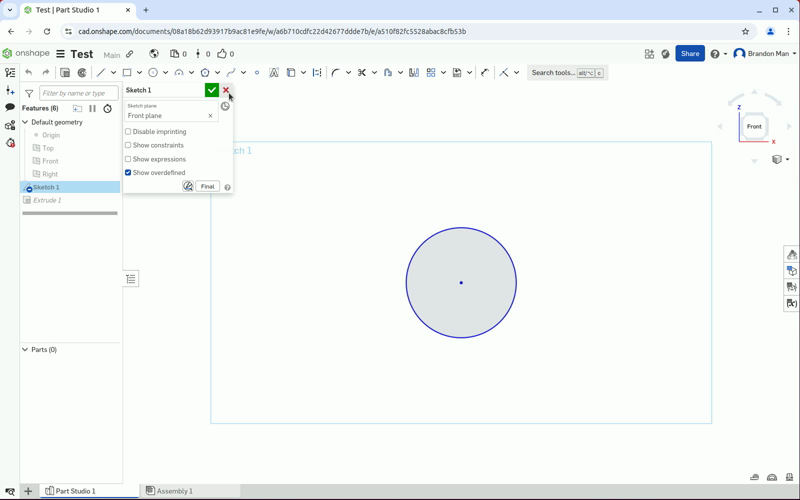
click(229, 92)
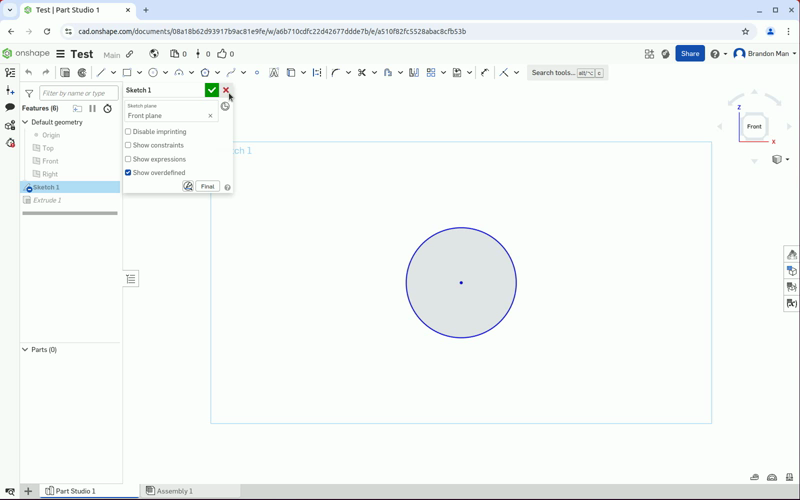
key(shift+s)
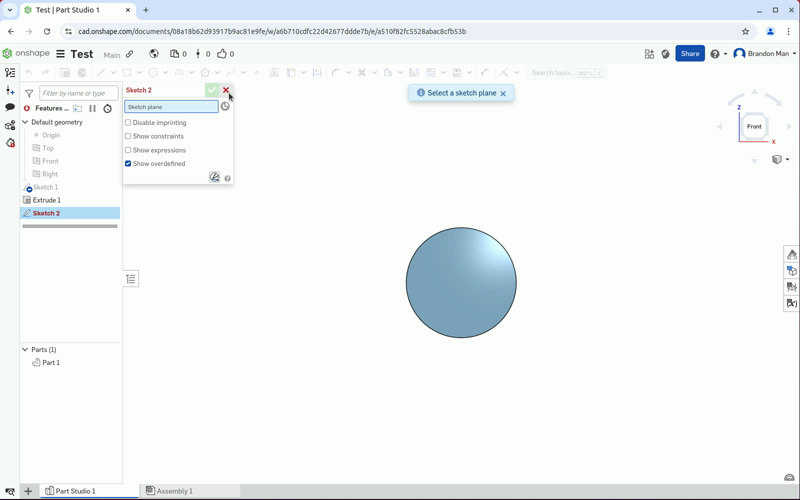
mouse_move(73, 163)
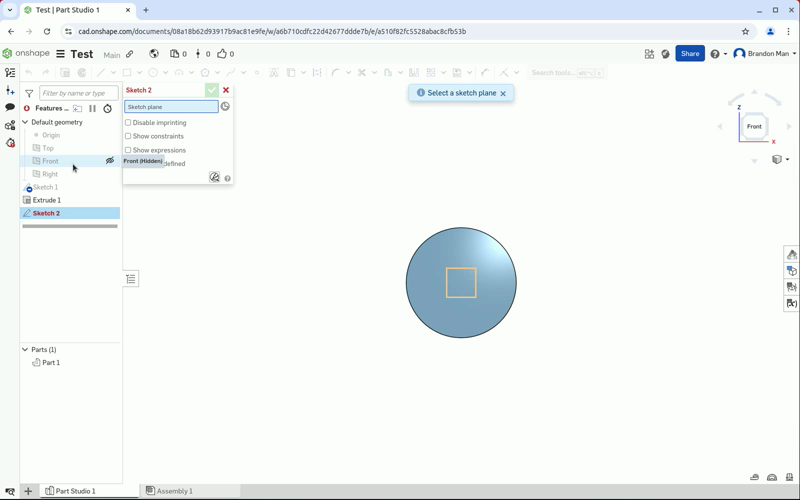
click(73, 163)
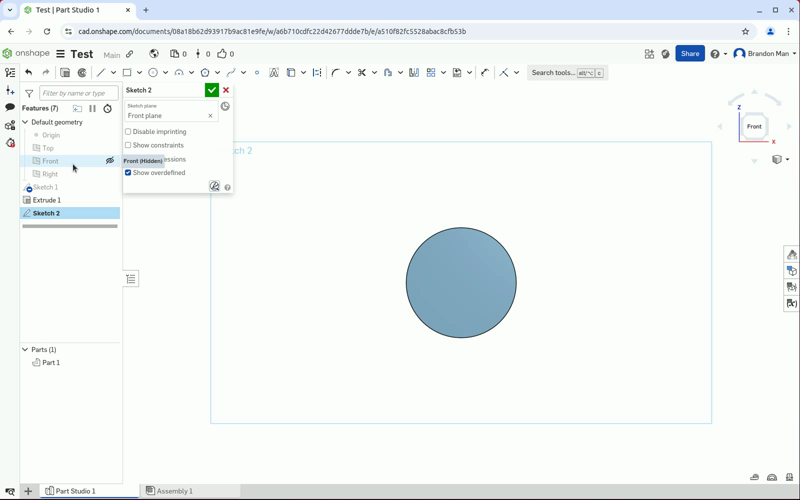
mouse_move(73, 352)
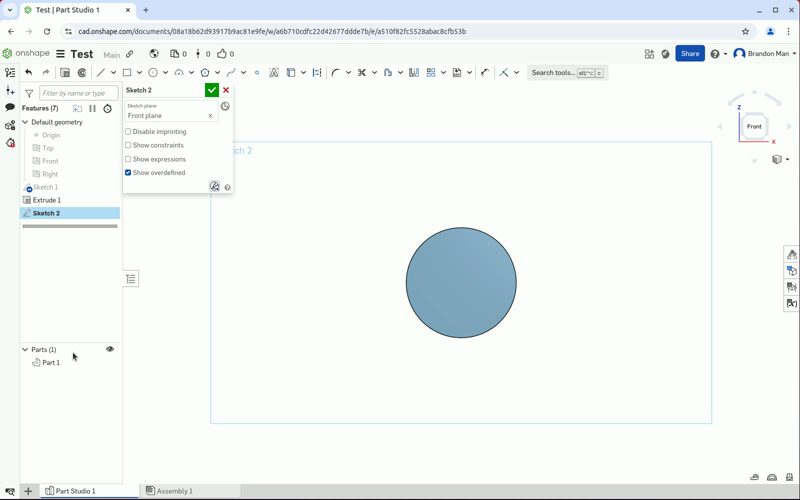
key(y)
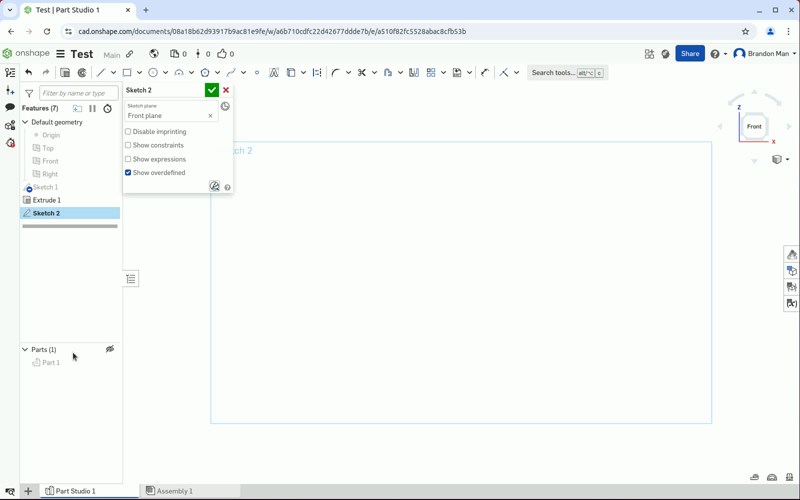
key(c)
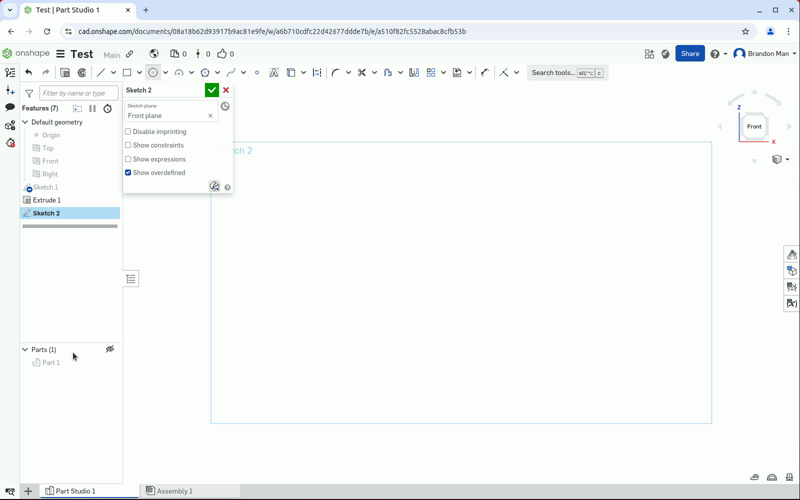
key_down(shift)
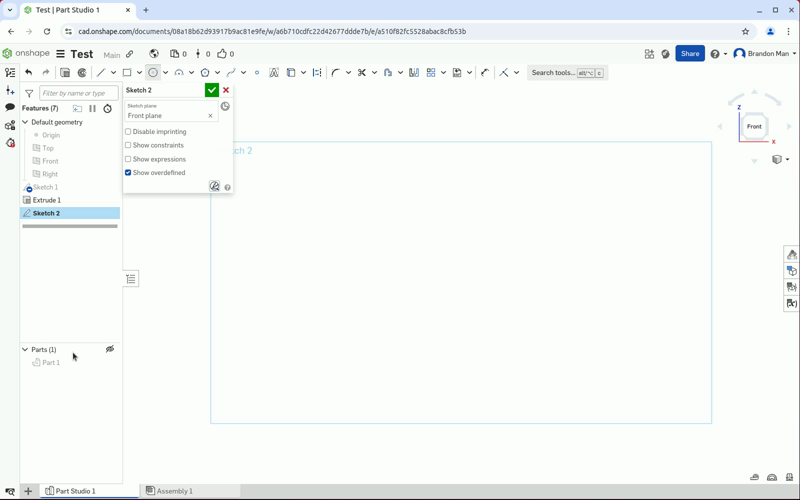
mouse_move(461, 282)
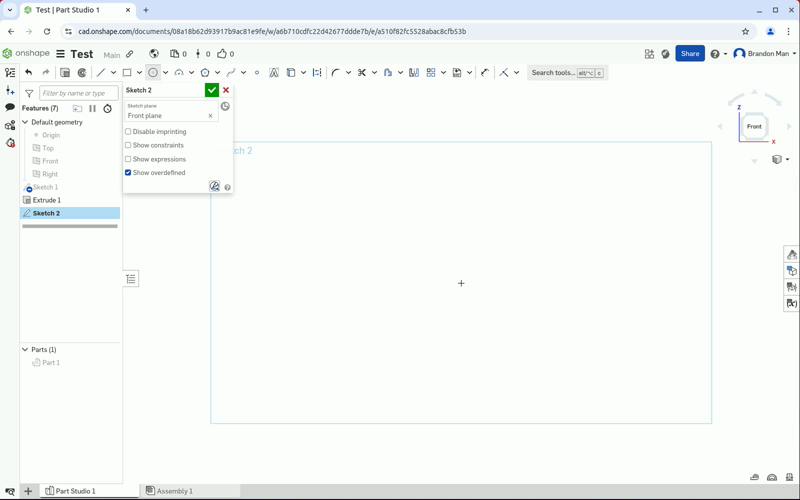
click(461, 282)
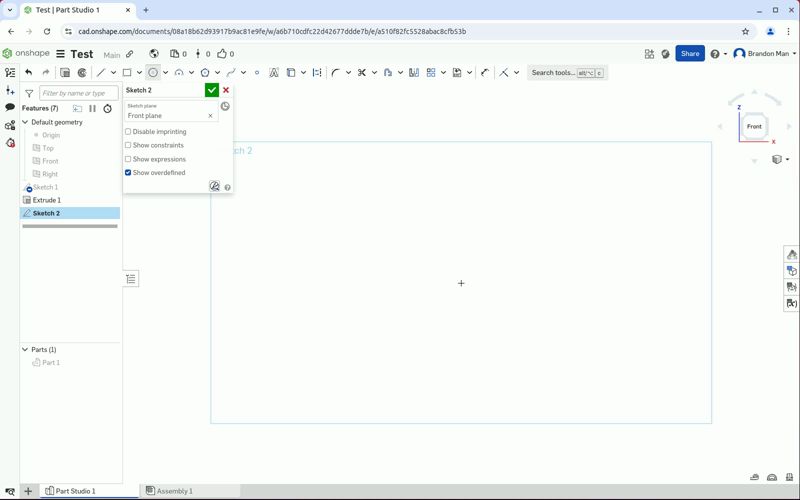
key_up(shift)
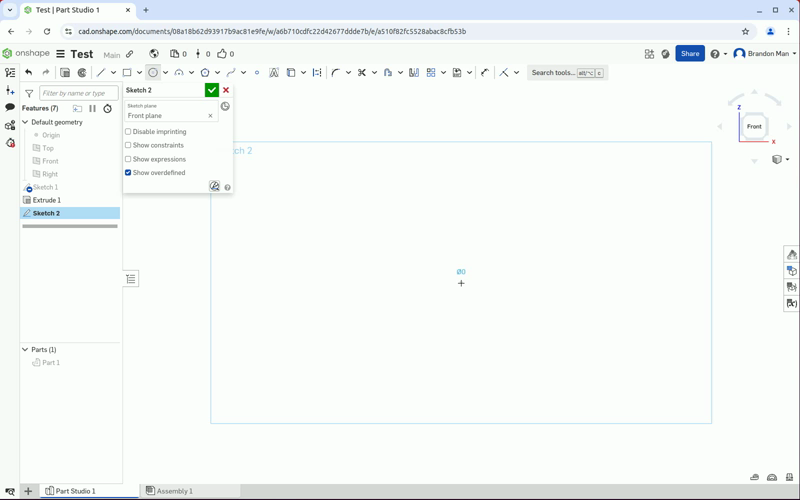
mouse_move(574, 282)
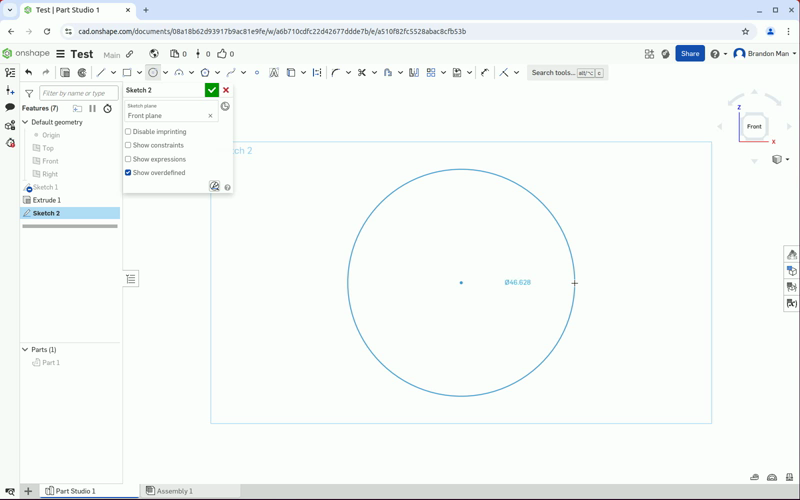
click(574, 282)
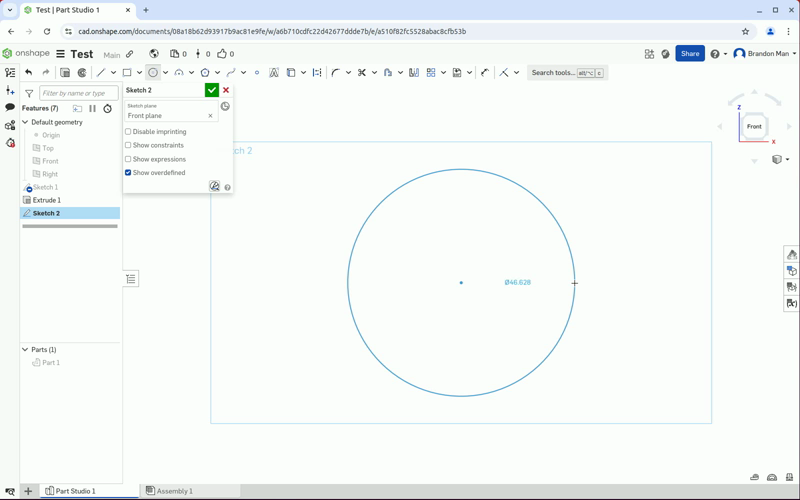
key(esc)
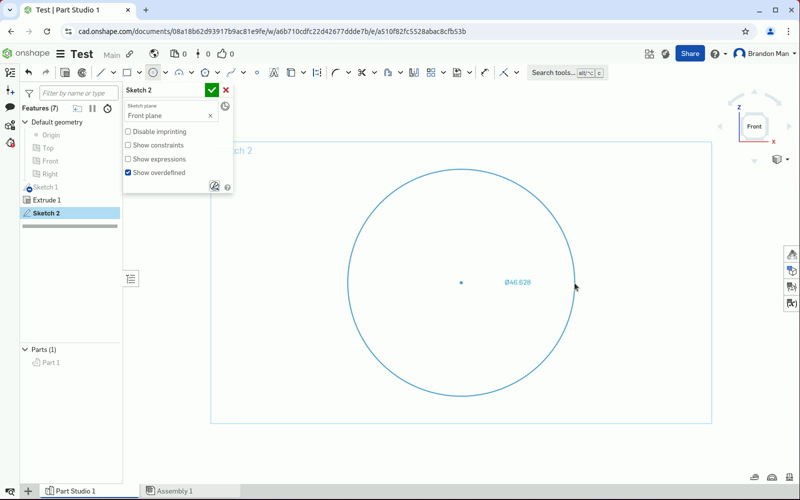
key(c)
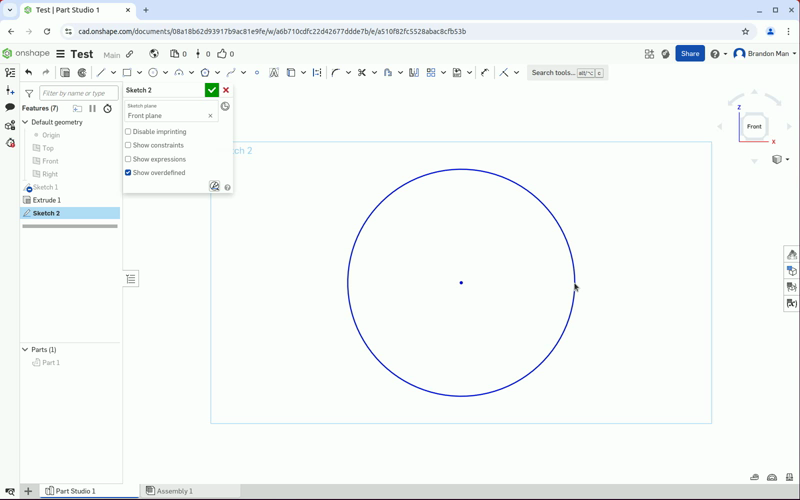
key_down(shift)
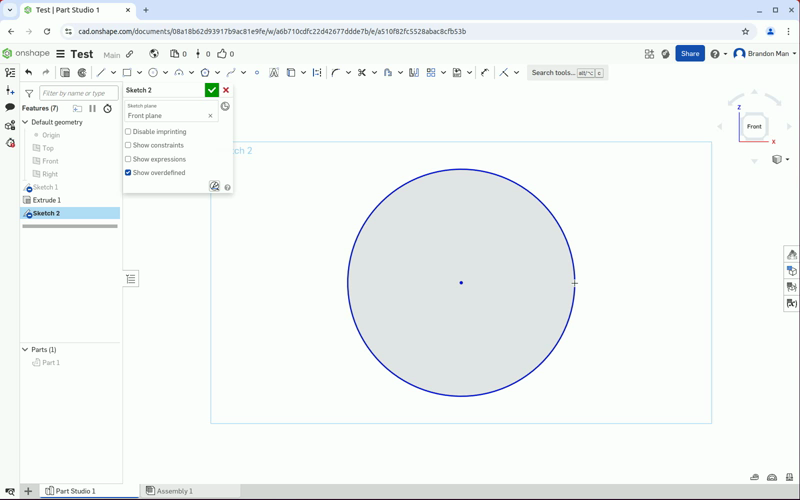
mouse_move(461, 282)
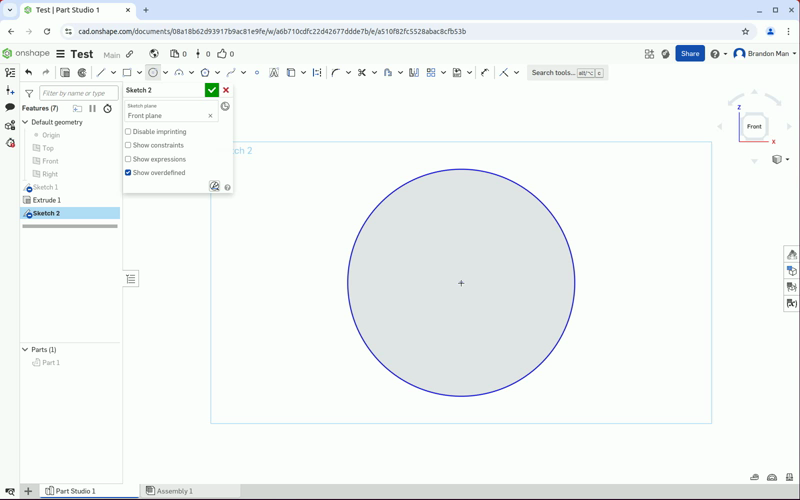
click(461, 282)
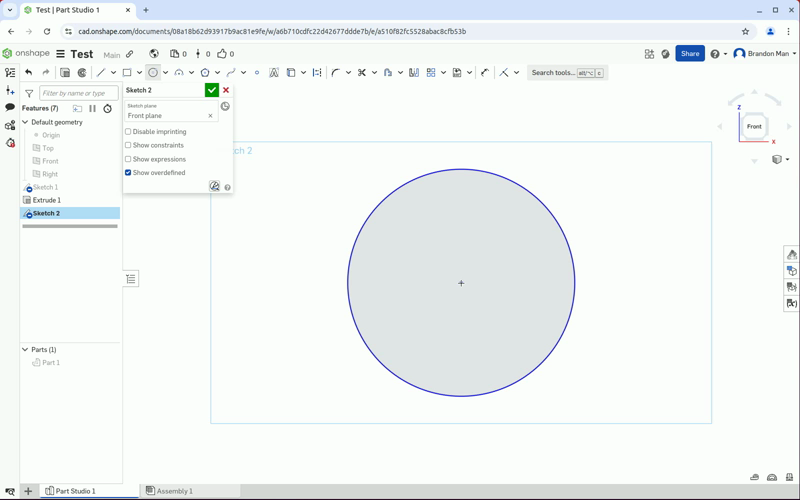
key_up(shift)
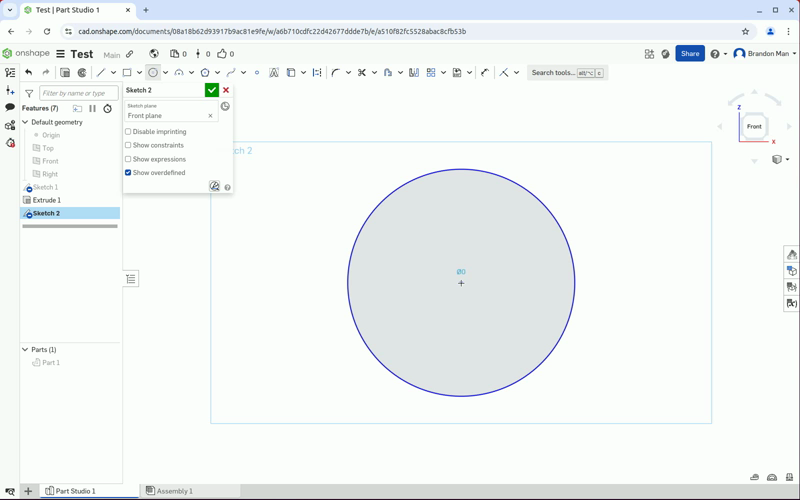
mouse_move(515, 282)
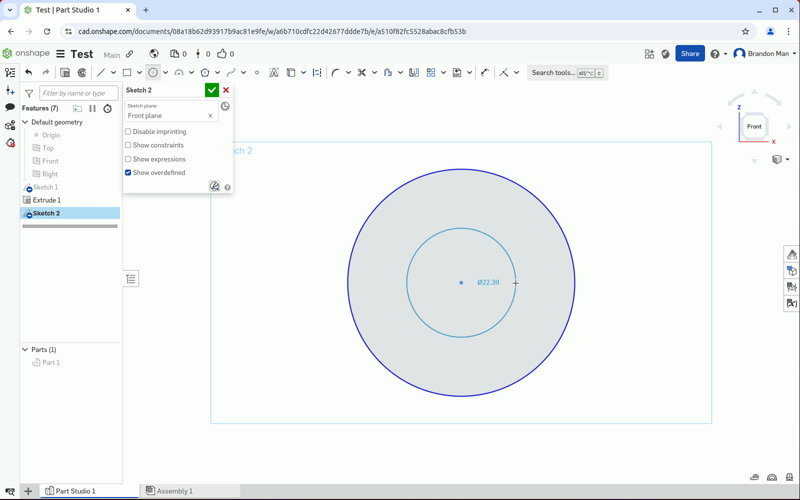
click(515, 282)
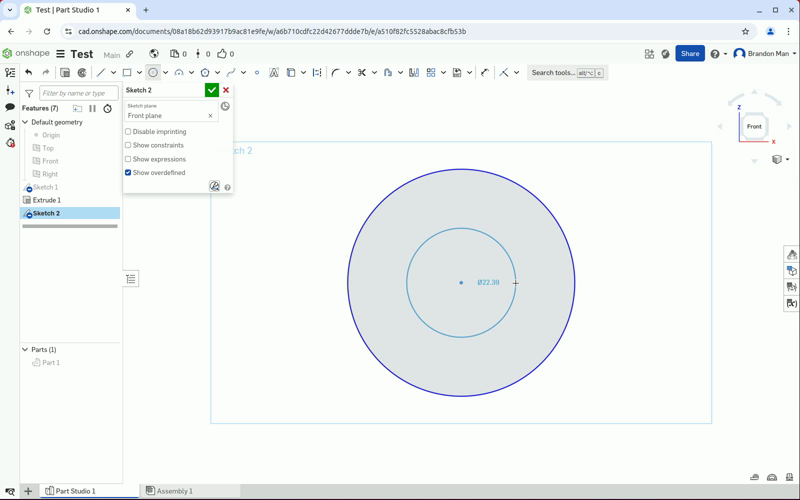
key(esc)
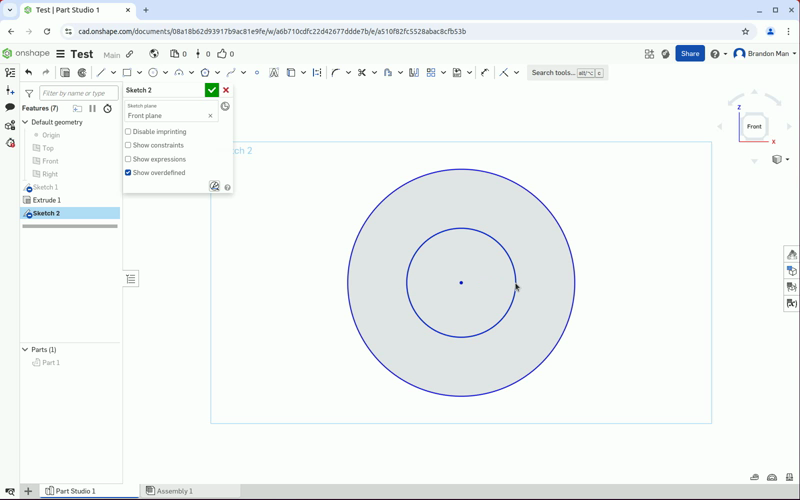
mouse_move(394, 332)
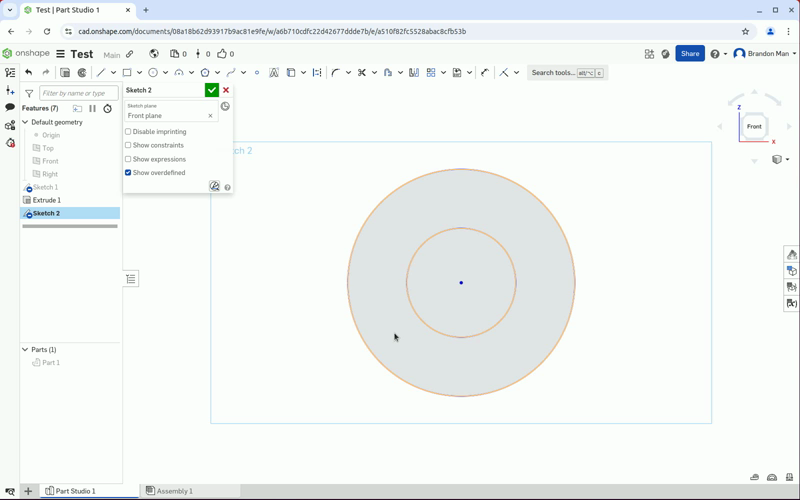
click(394, 332)
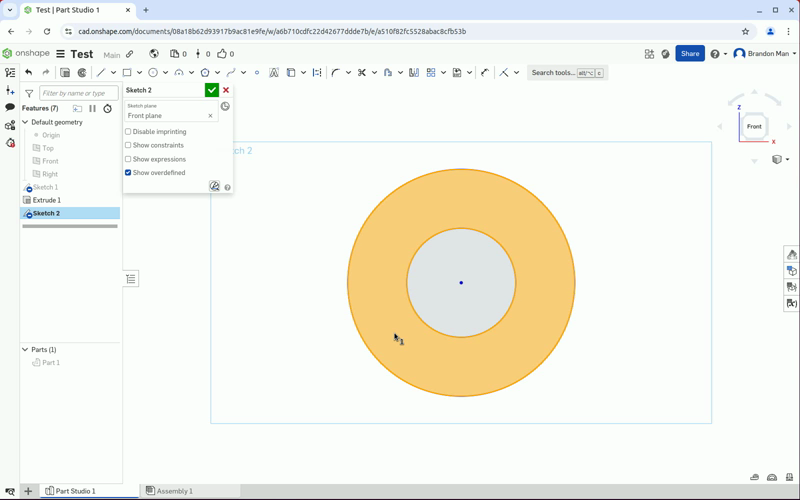
mouse_move(73, 352)
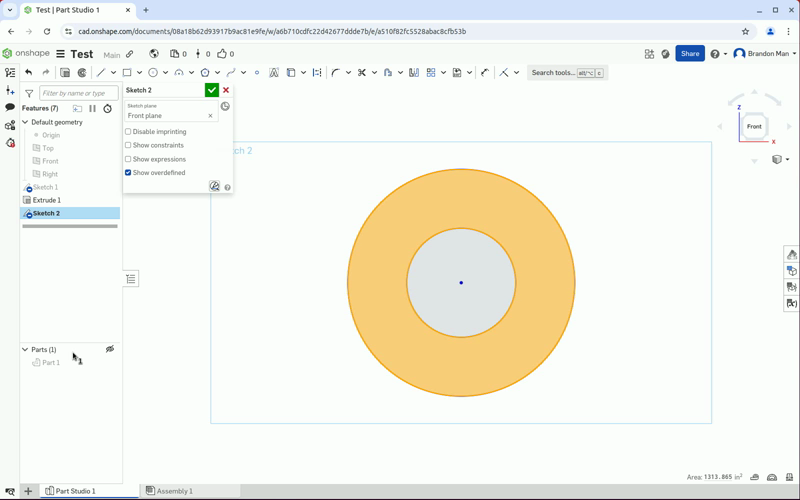
key(shift+y)
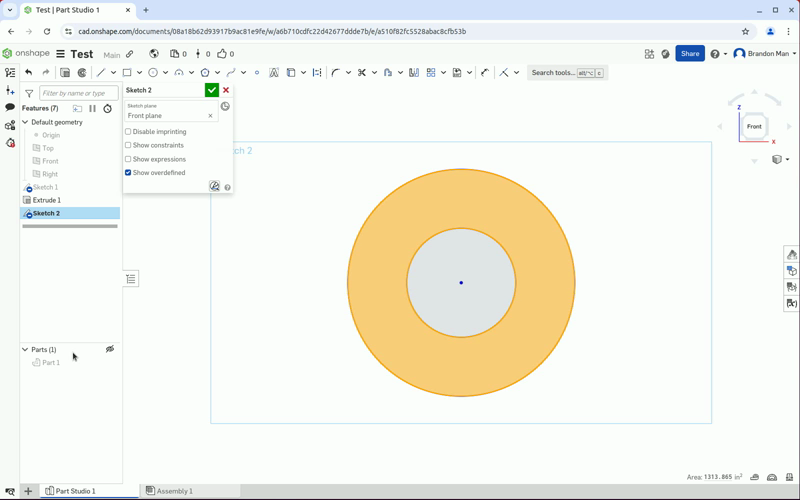
key(shift+e)
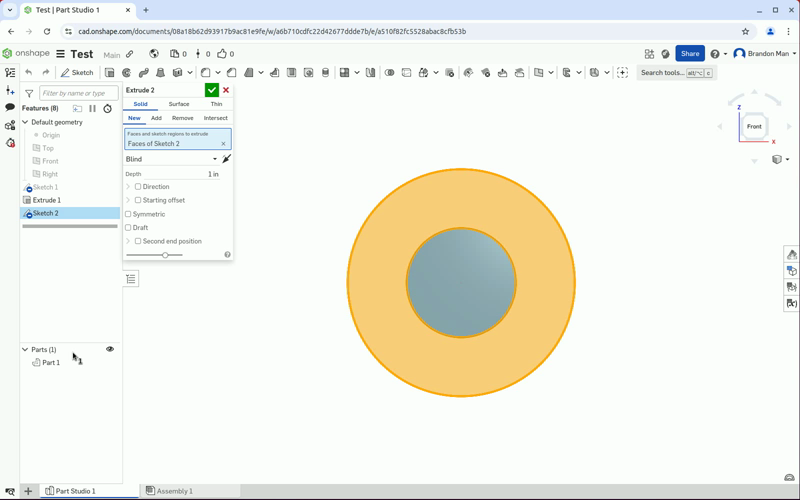
mouse_move(143, 106)
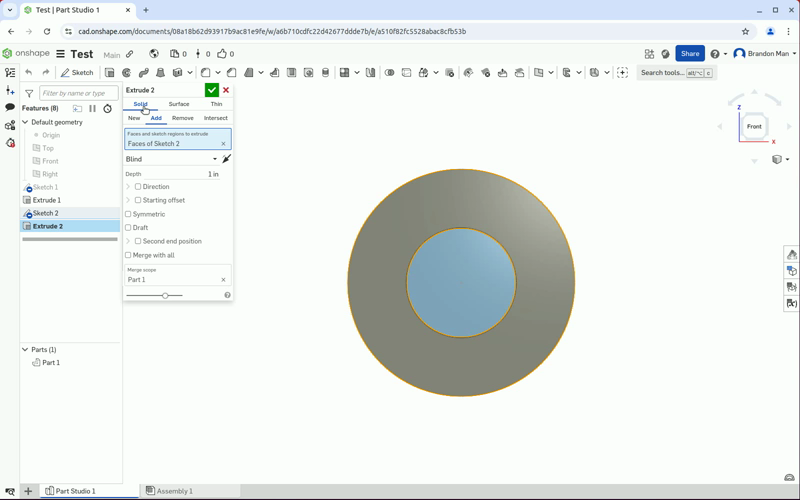
click(143, 106)
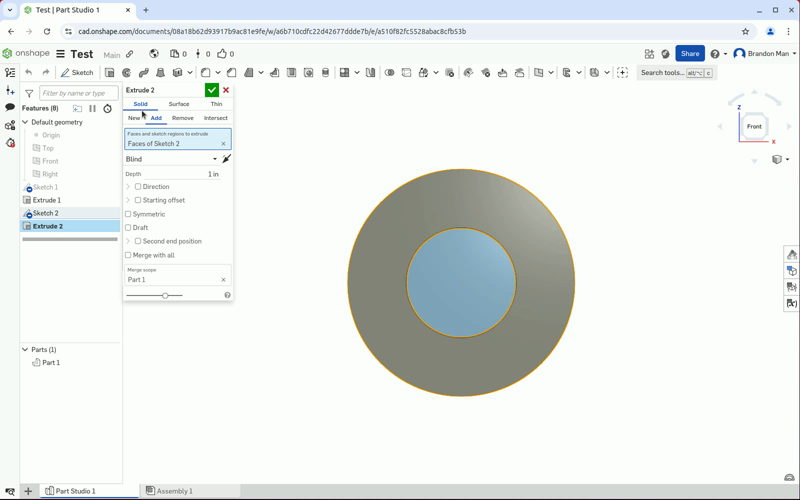
mouse_move(137, 120)
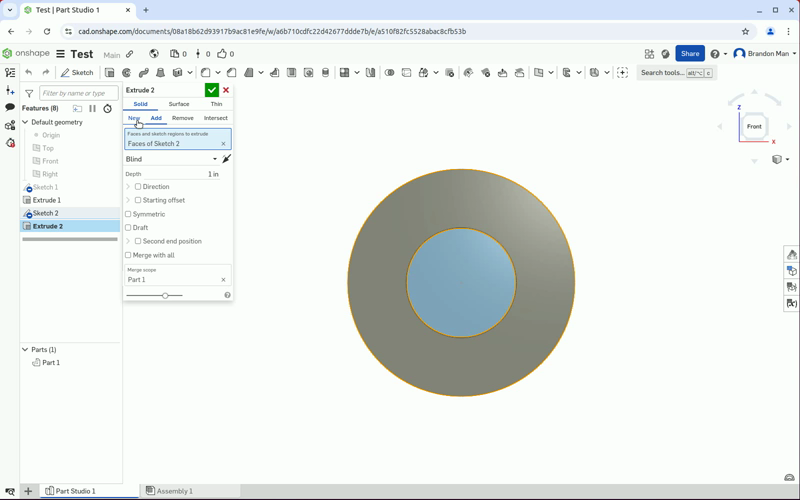
click(137, 120)
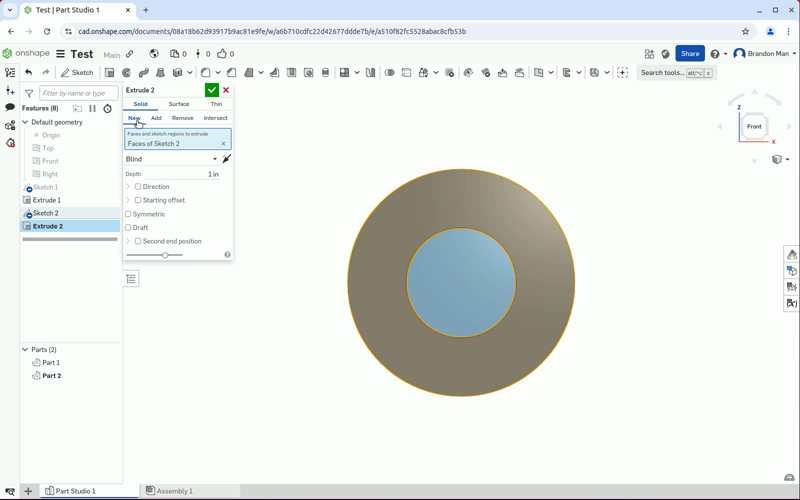
key(tab, 4)
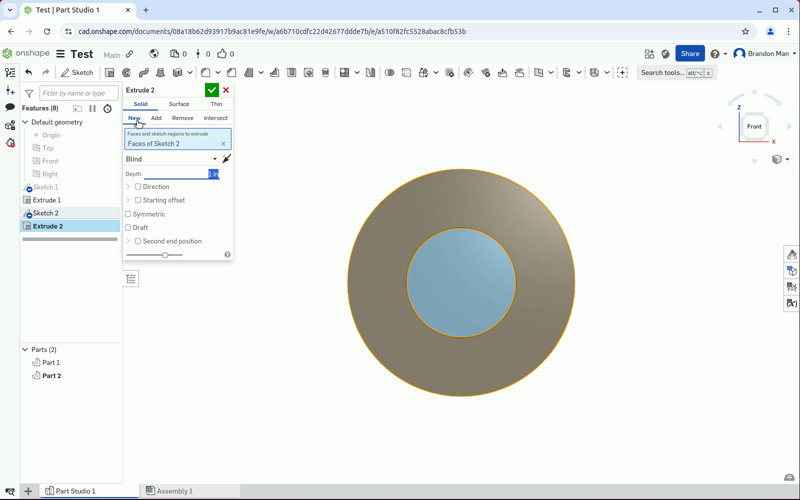
text(19.979)
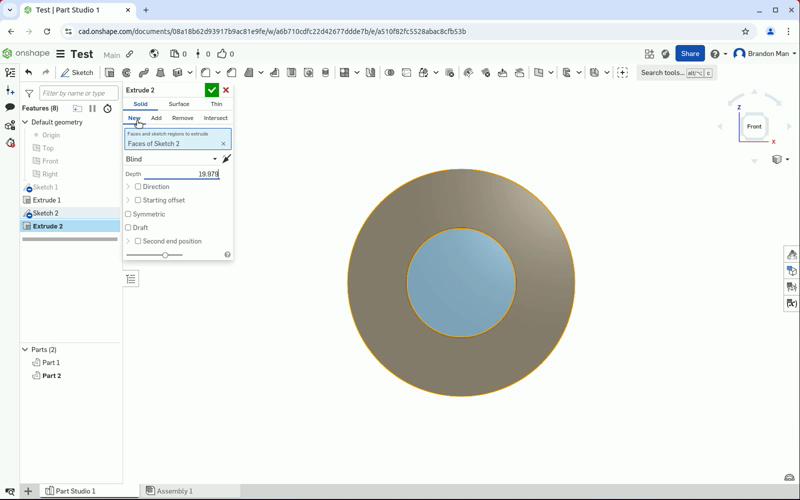
key(enter)
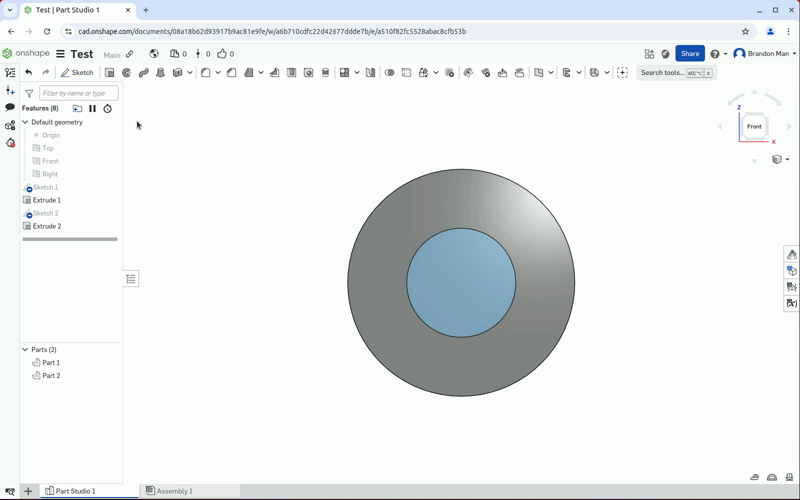
key(shift+h)
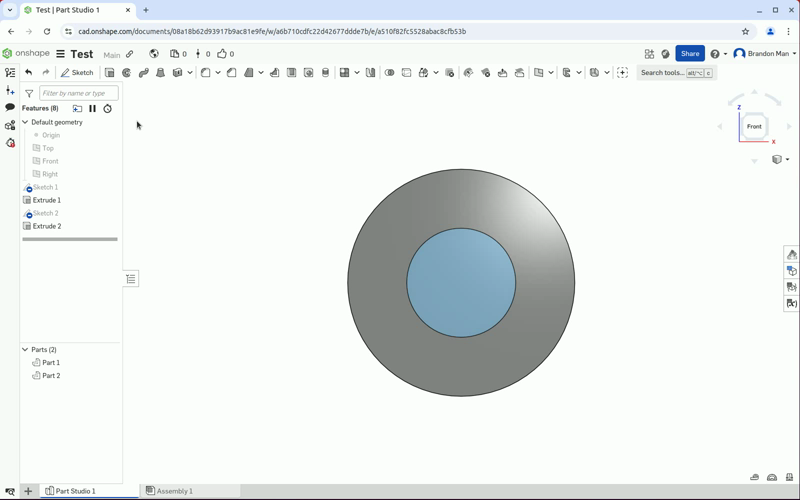
key(shift+h)
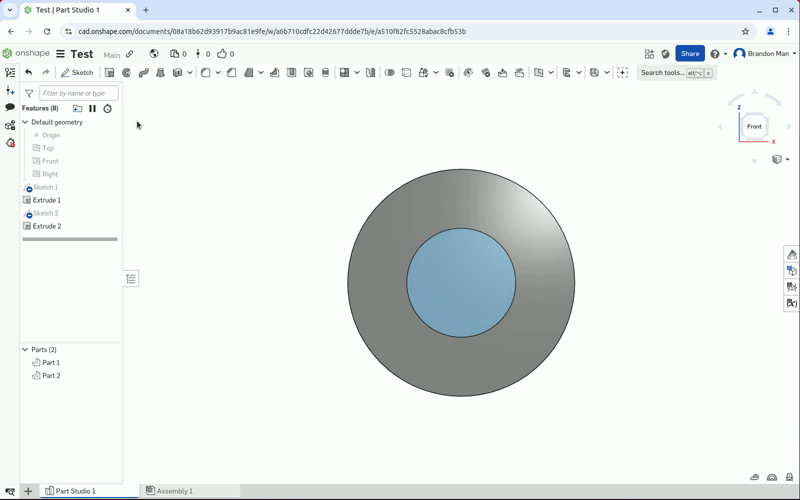
mouse_move(73, 189)
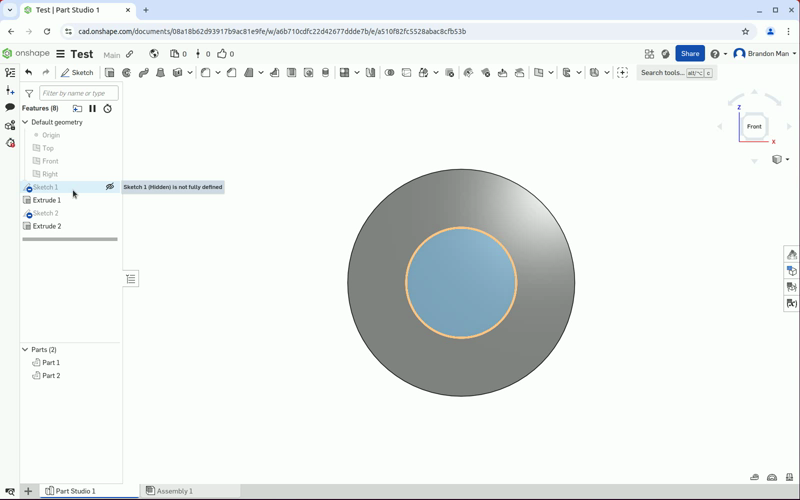
click(73, 189)
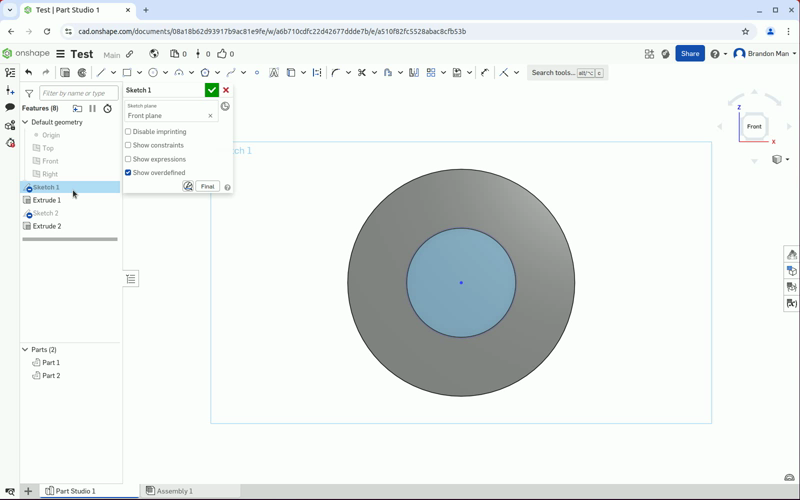
mouse_move(229, 92)
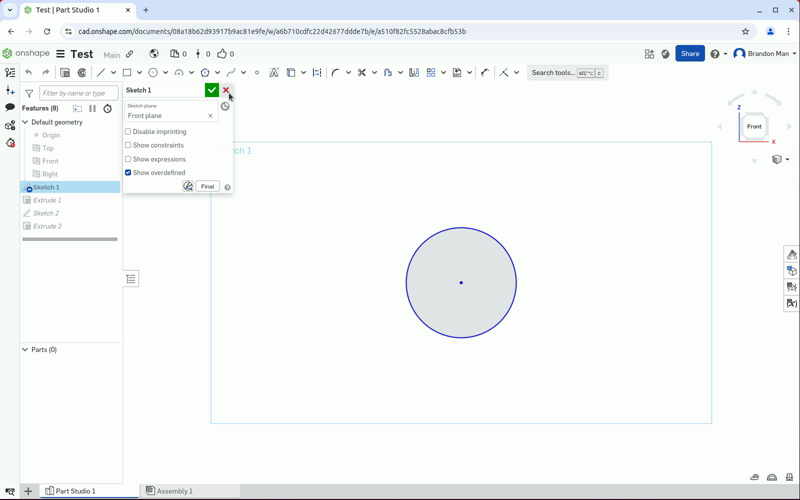
click(229, 92)
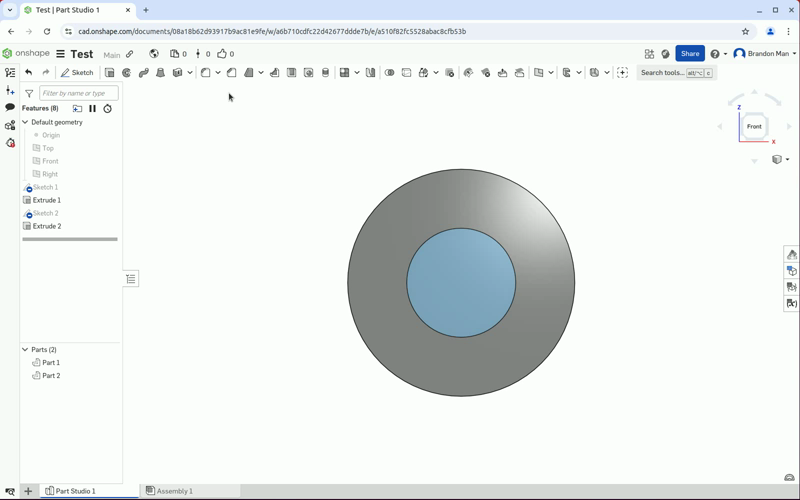
mouse_move(541, 75)
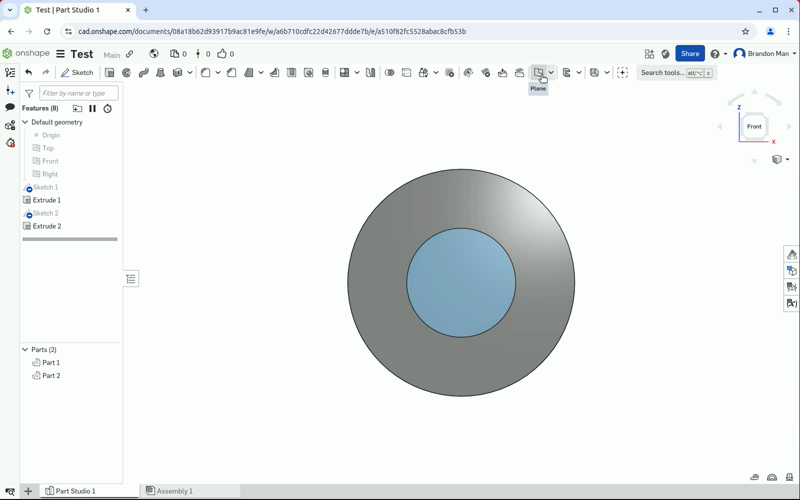
click(541, 75)
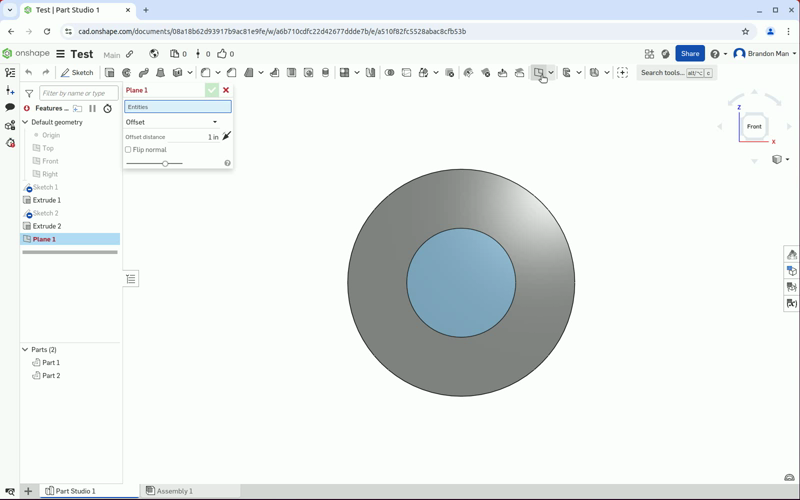
mouse_move(73, 163)
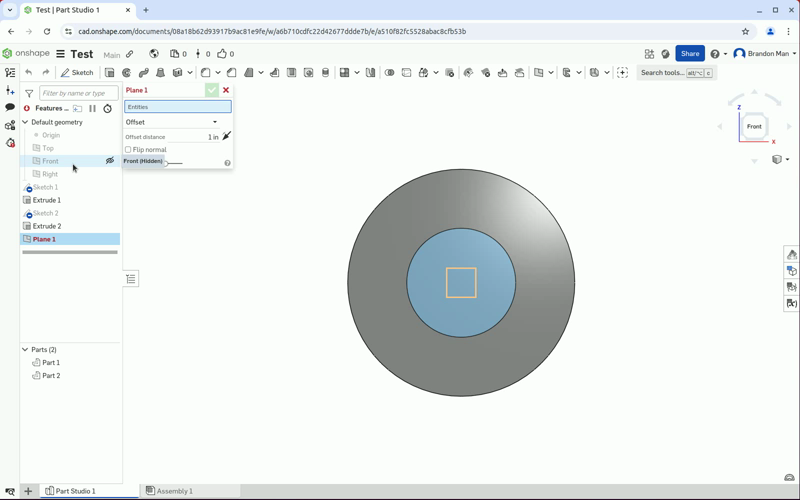
click(73, 163)
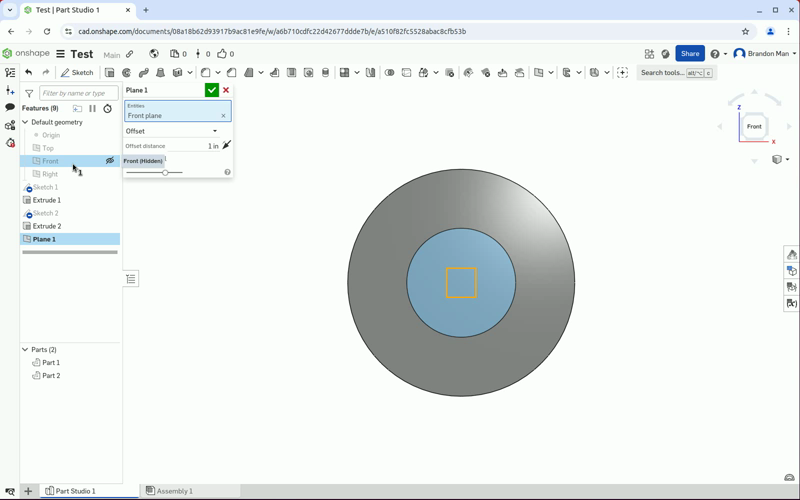
key(tab, 2)
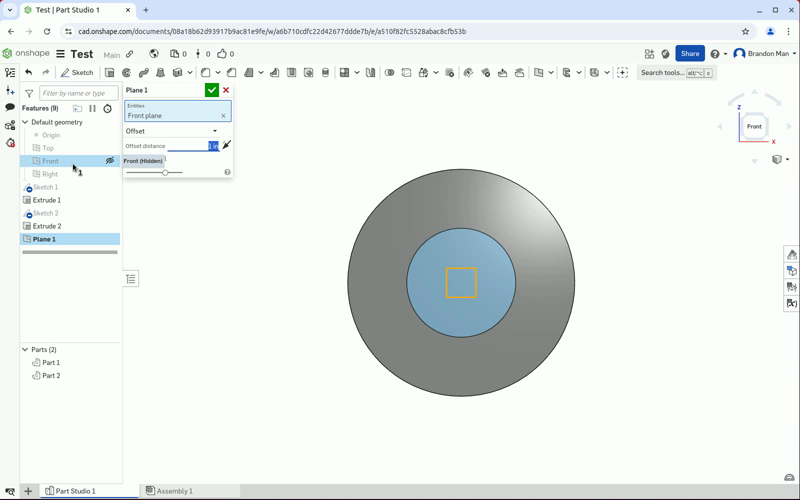
text(19.966)
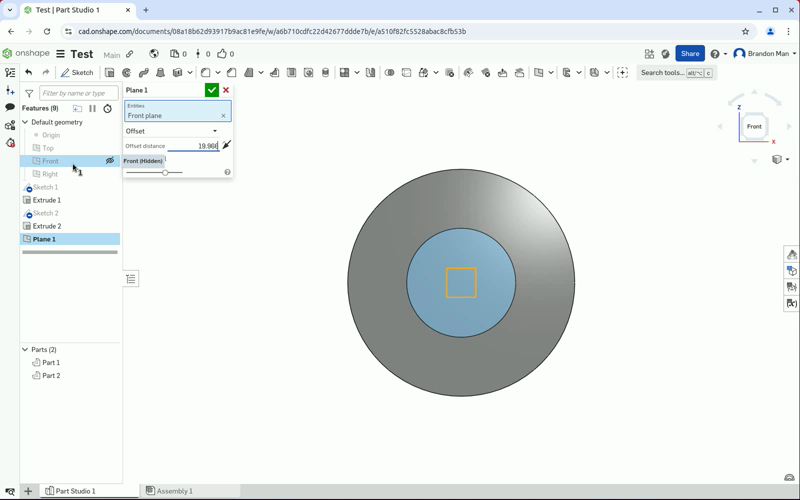
key(enter, 2)
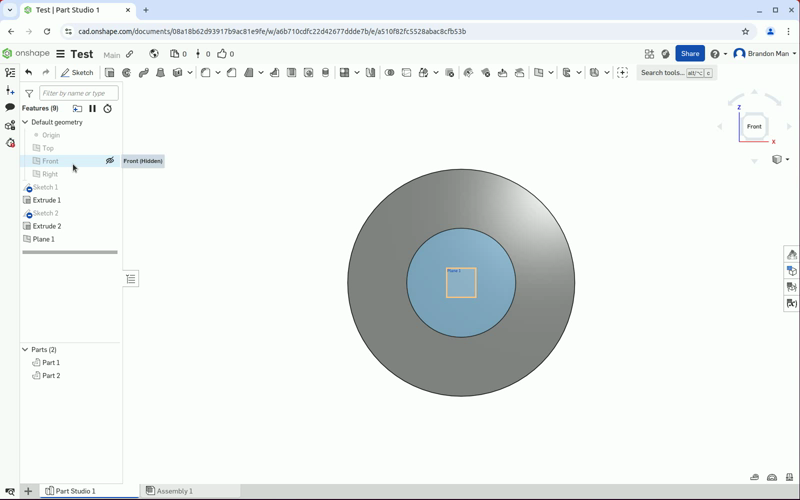
key(shift+s)
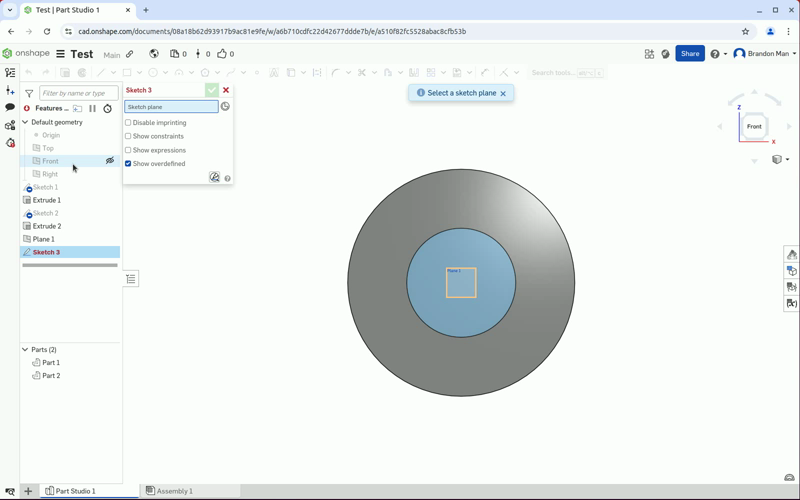
mouse_move(73, 241)
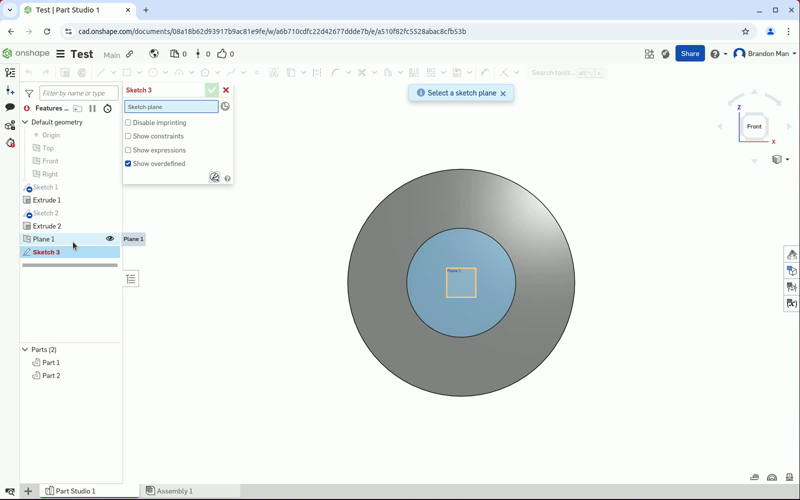
click(73, 241)
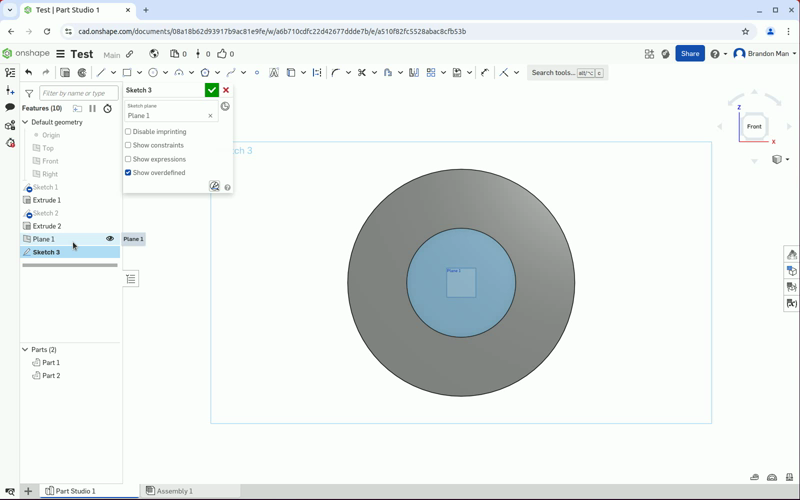
mouse_move(73, 352)
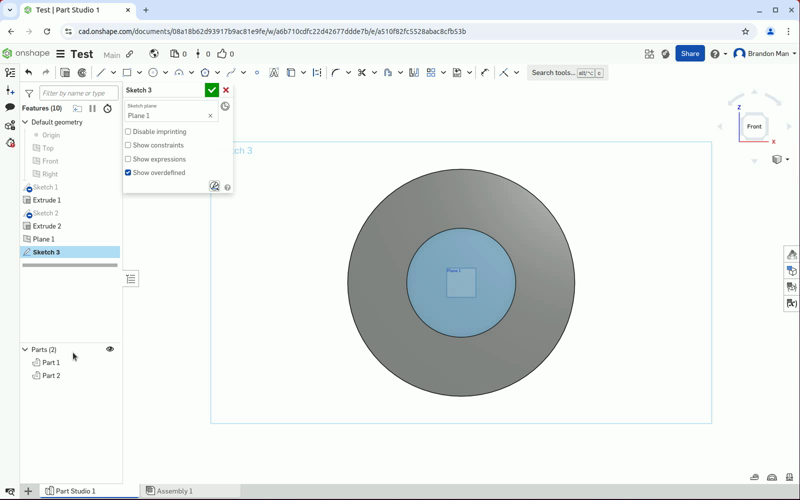
key(y)
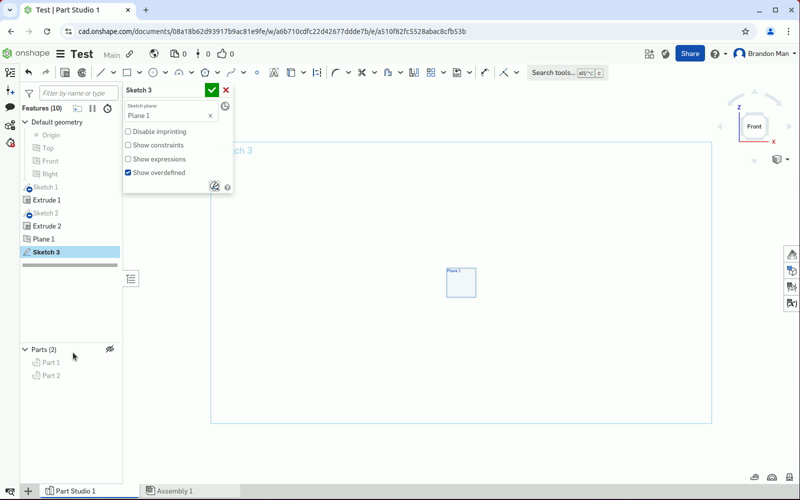
key(l)
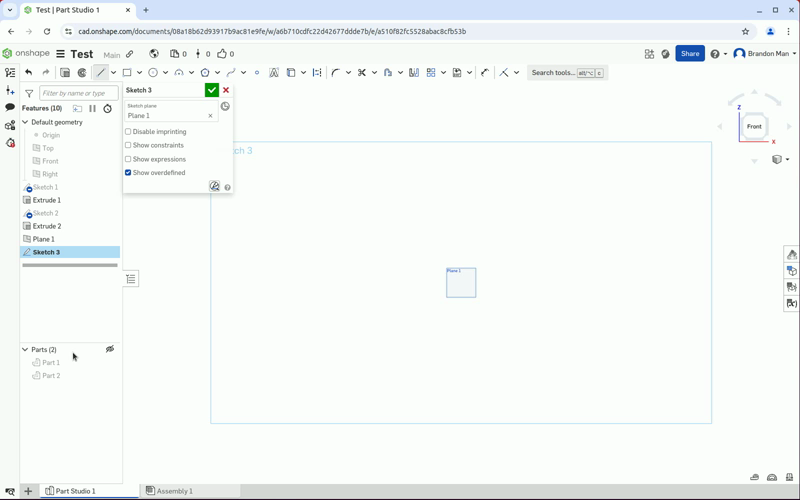
key_down(shift)
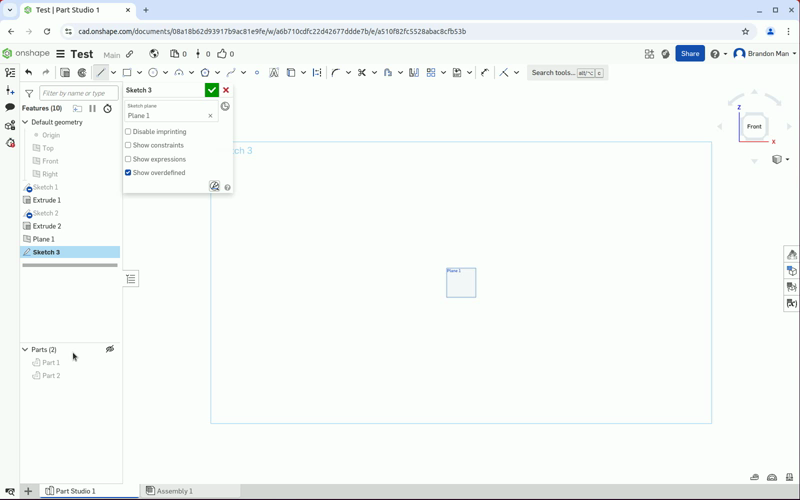
mouse_move(447, 414)
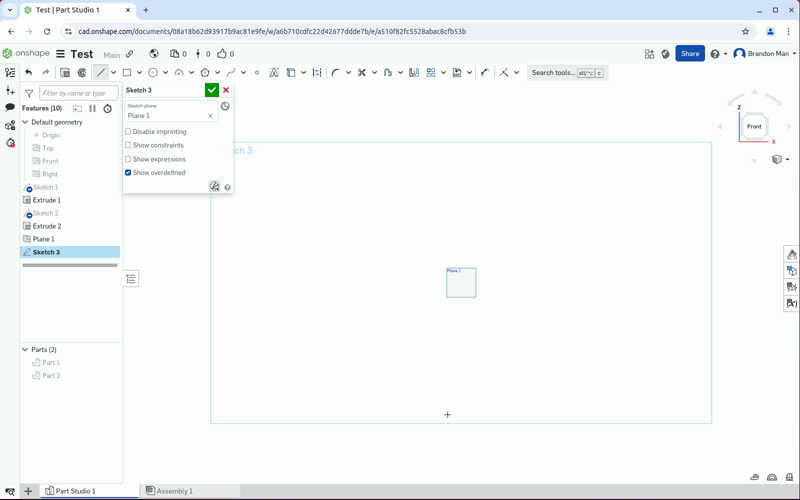
click(447, 414)
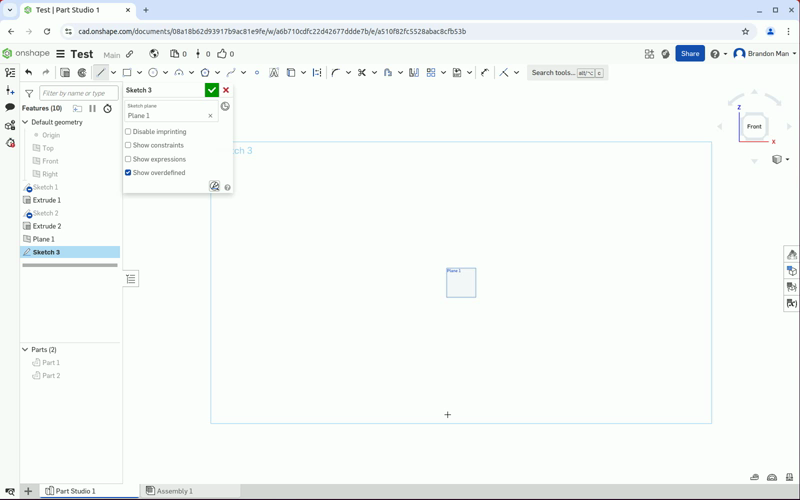
key_up(shift)
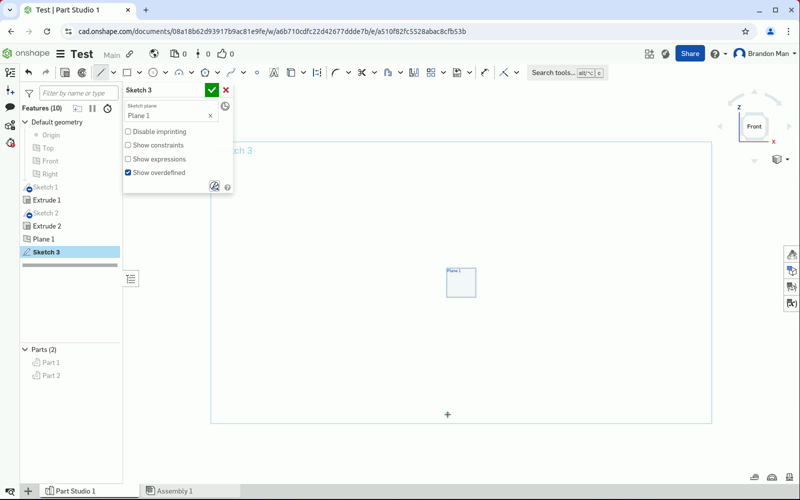
key_down(shift)
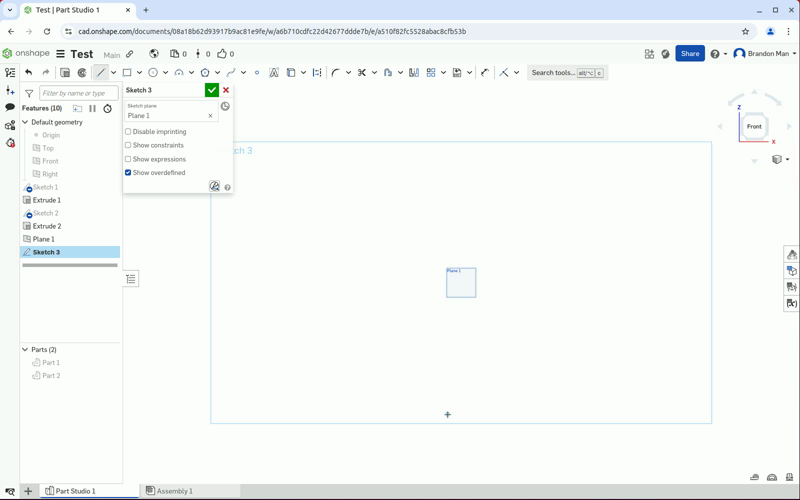
mouse_move(589, 414)
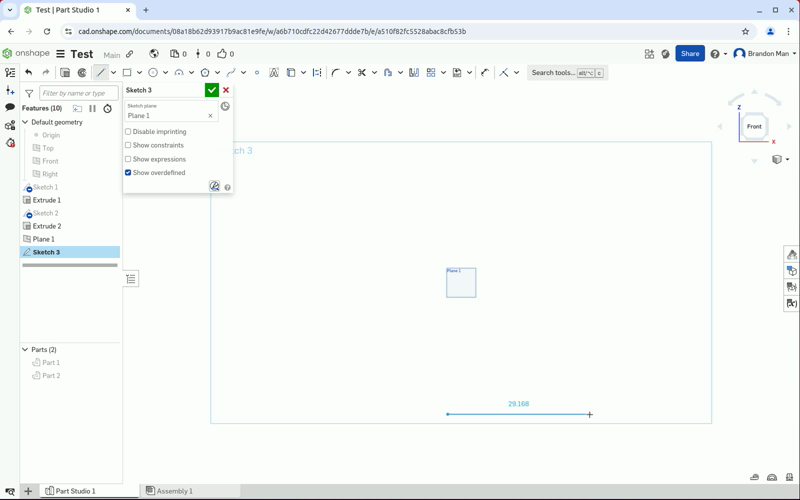
click(589, 414)
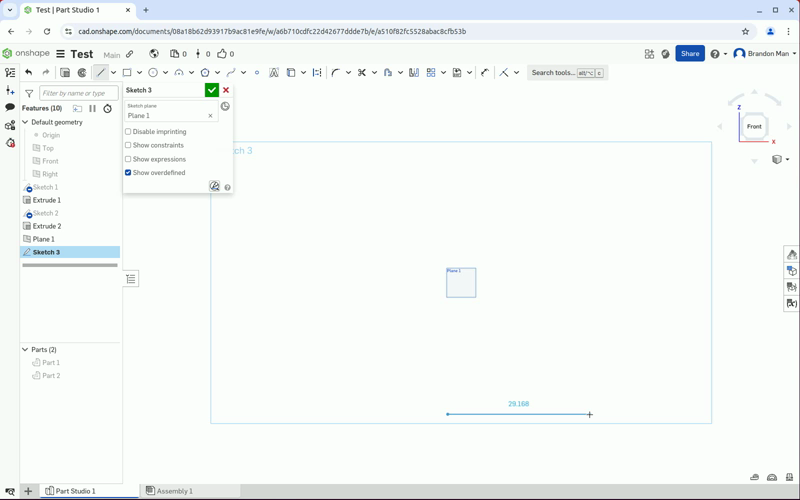
key_up(shift)
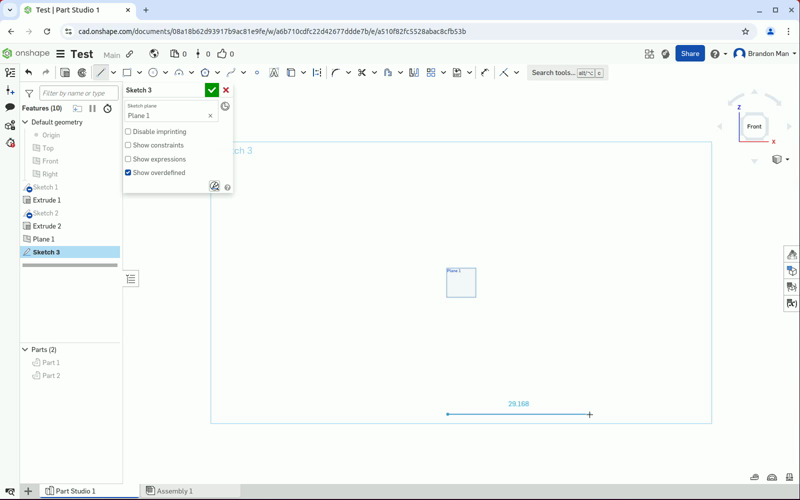
key_down(shift)
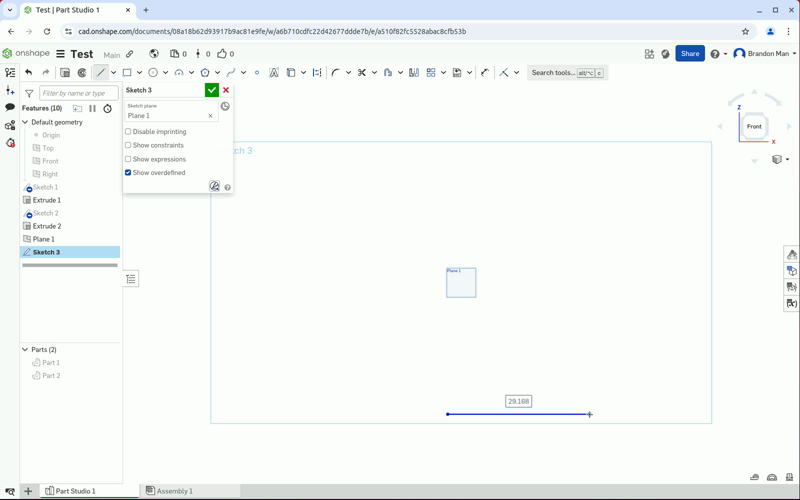
mouse_move(589, 330)
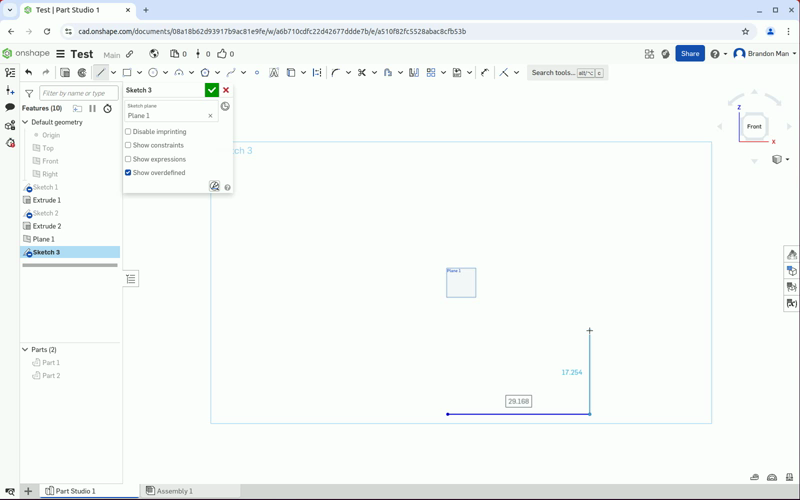
click(589, 330)
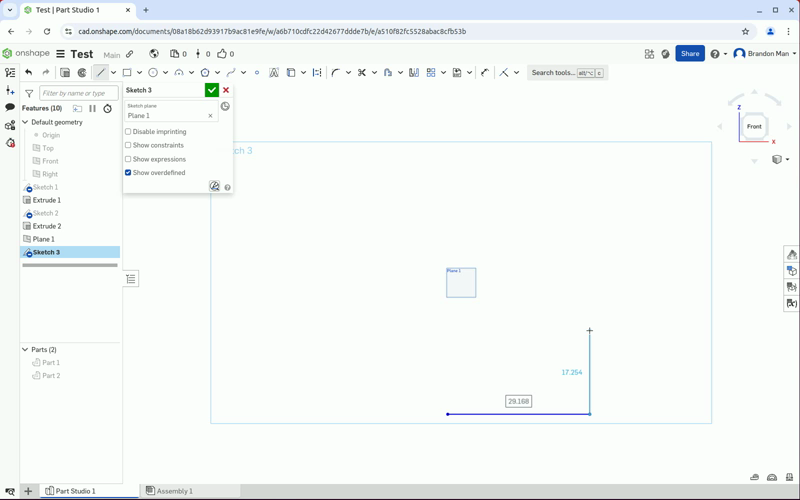
key_up(shift)
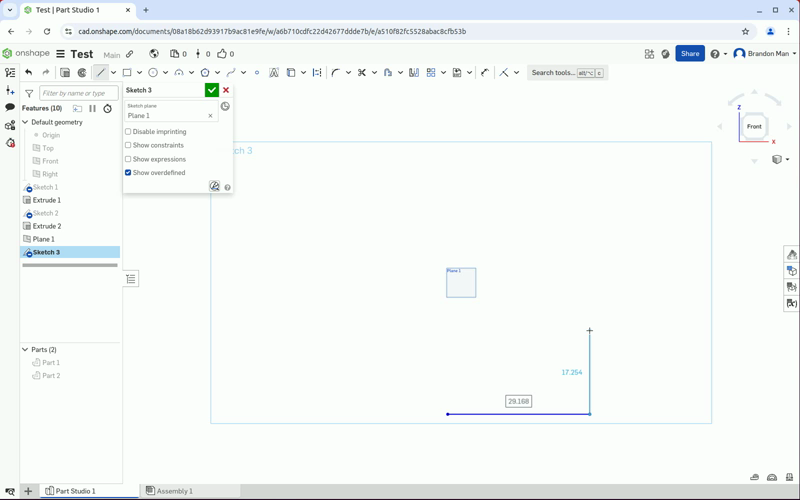
key_down(shift)
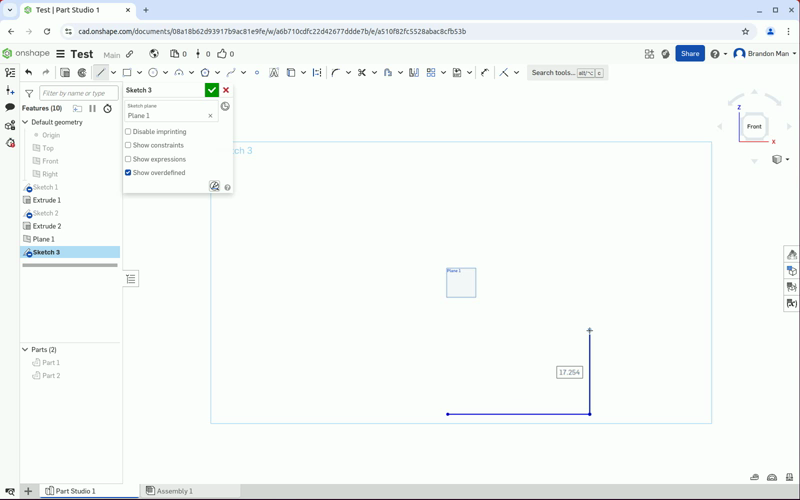
mouse_move(559, 330)
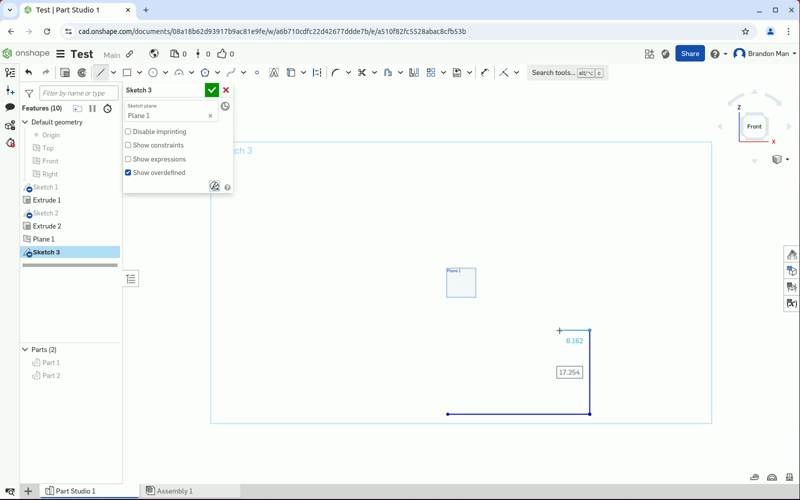
click(559, 330)
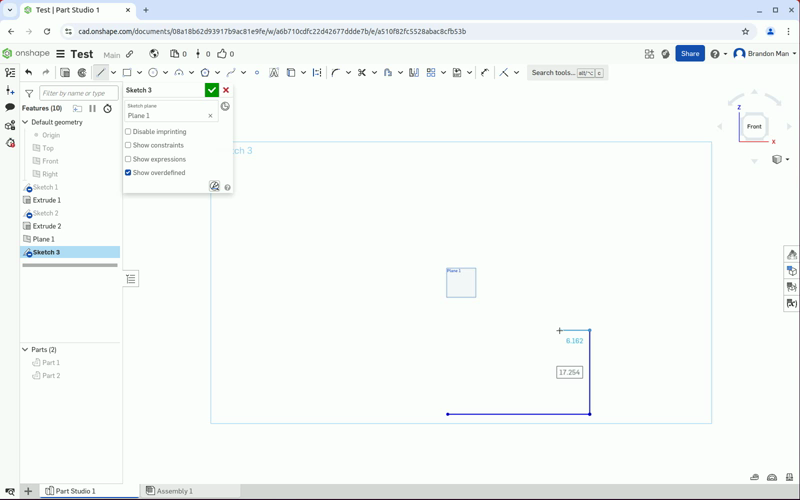
key_up(shift)
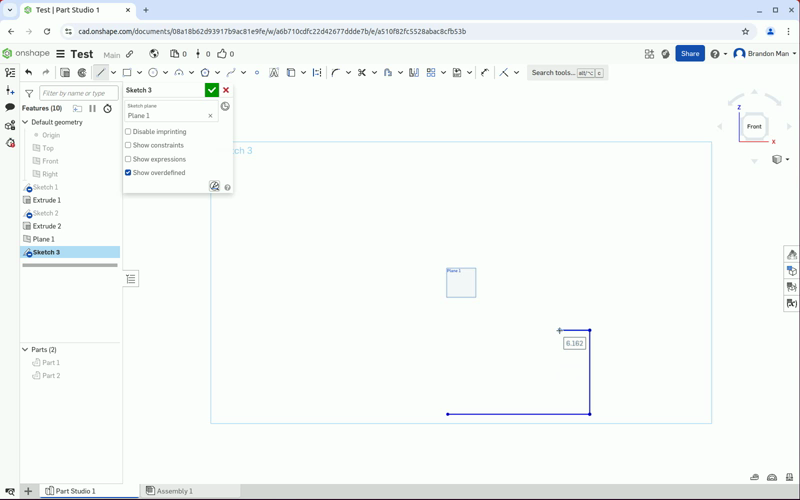
key(esc)
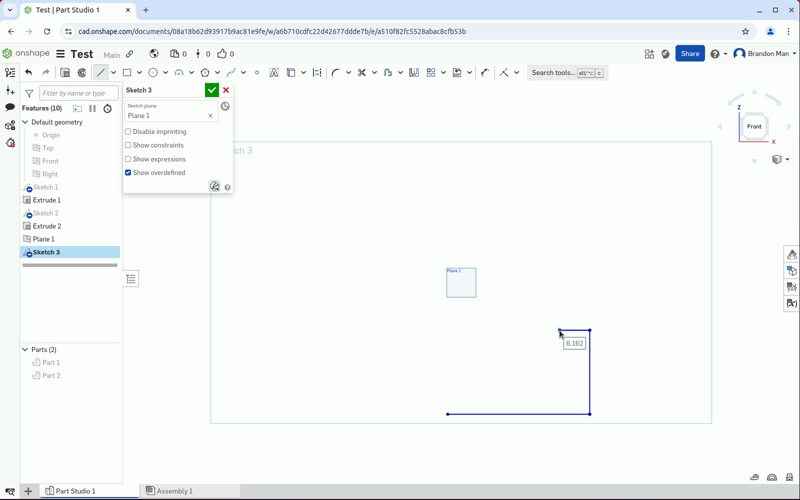
key(a)
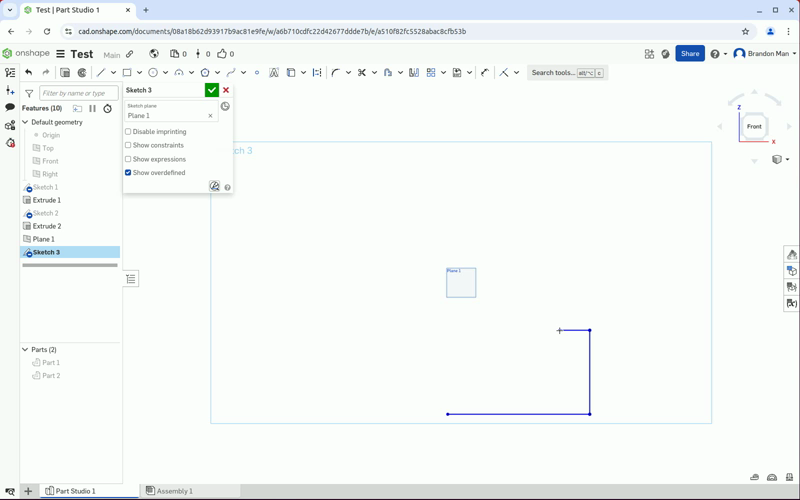
mouse_move(559, 330)
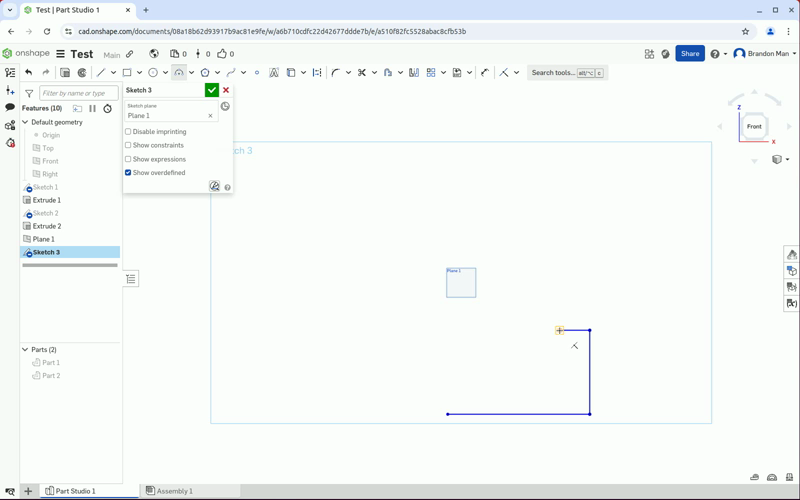
click(559, 330)
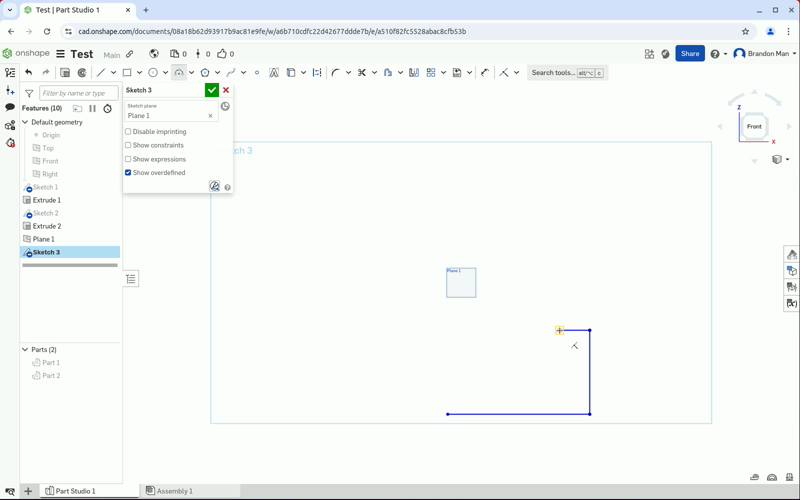
key_down(shift)
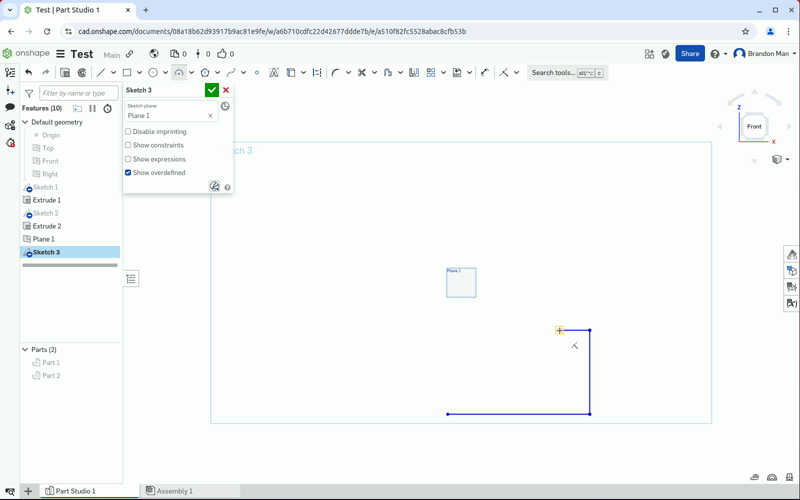
mouse_move(447, 388)
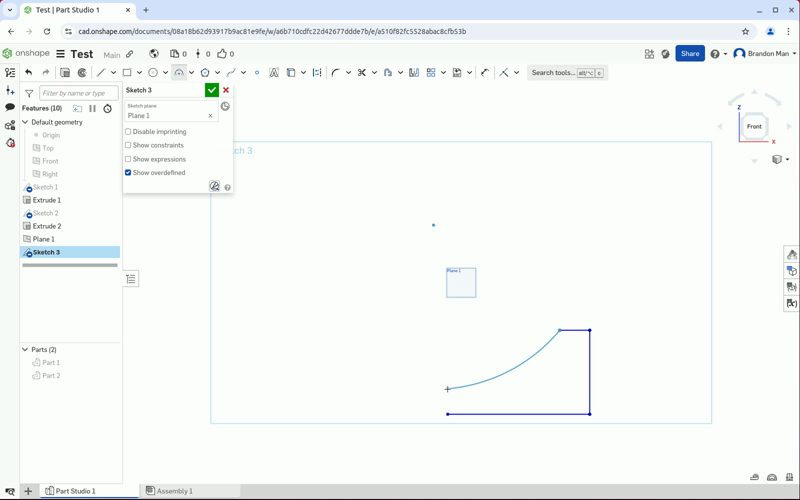
click(447, 388)
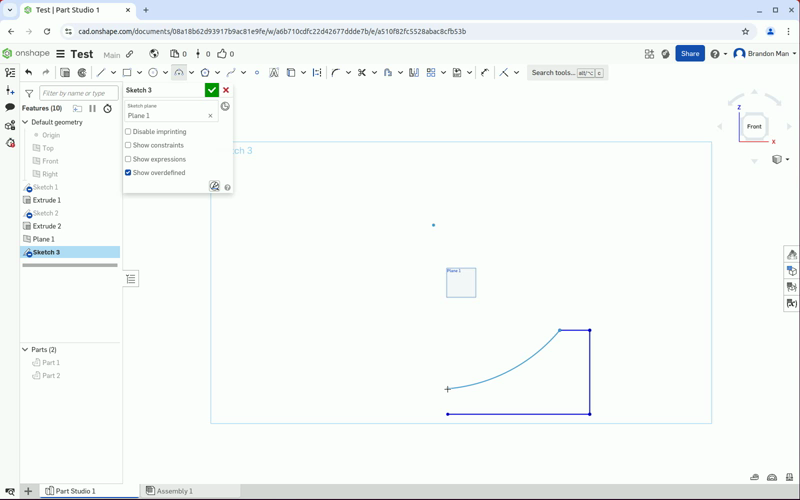
mouse_move(513, 376)
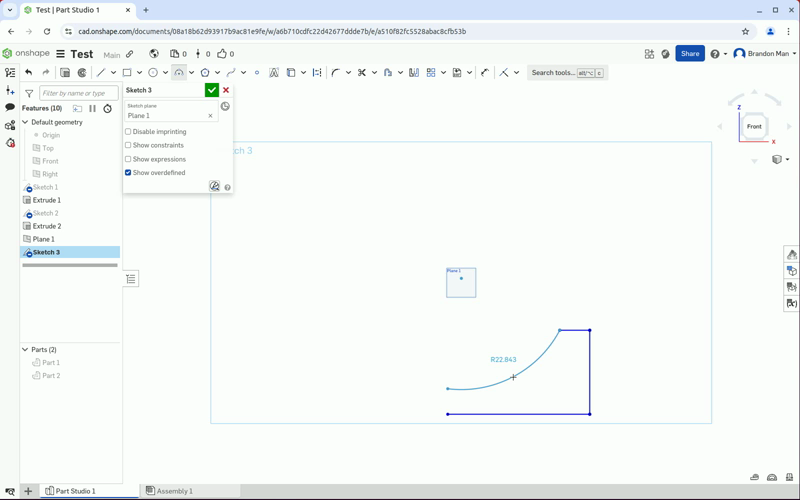
click(513, 376)
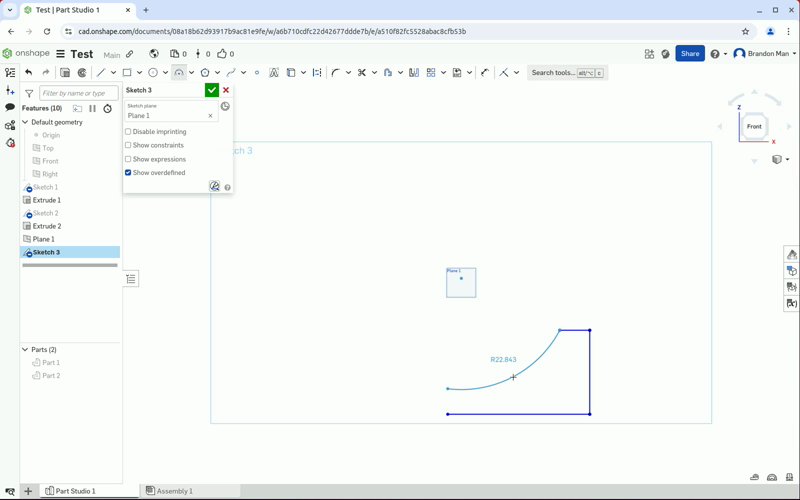
key_up(shift)
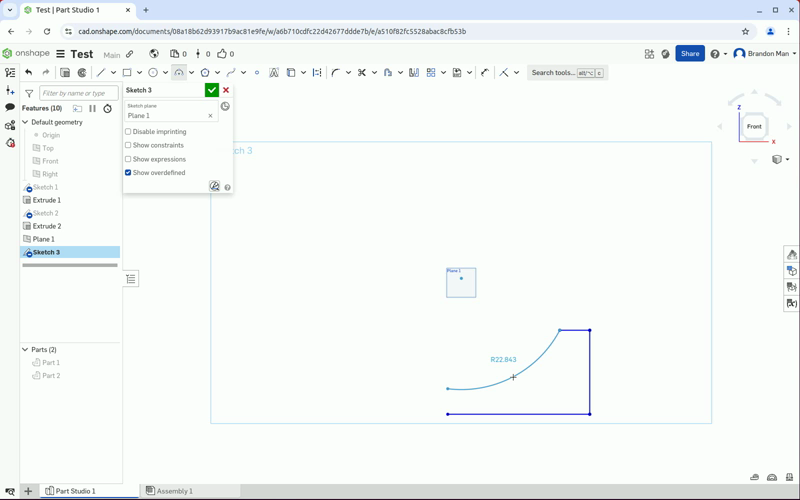
key(esc)
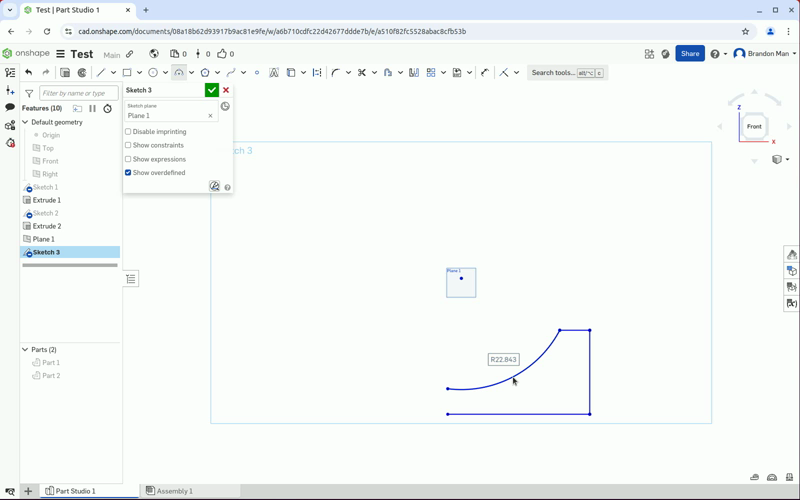
key(l)
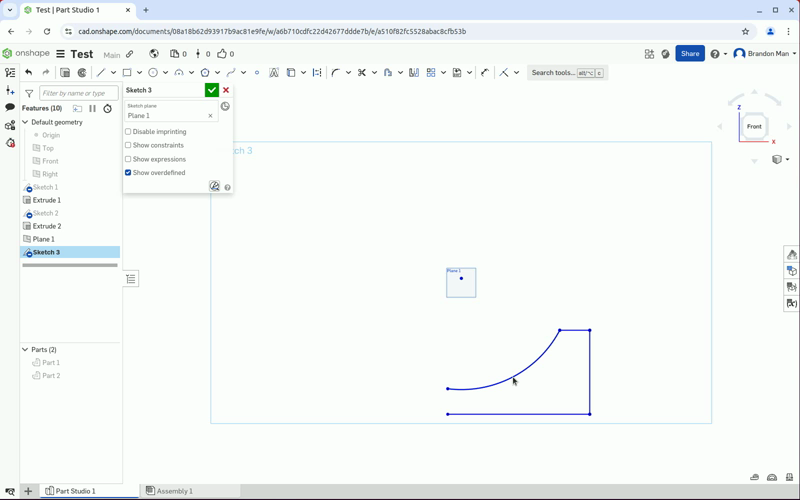
mouse_move(447, 388)
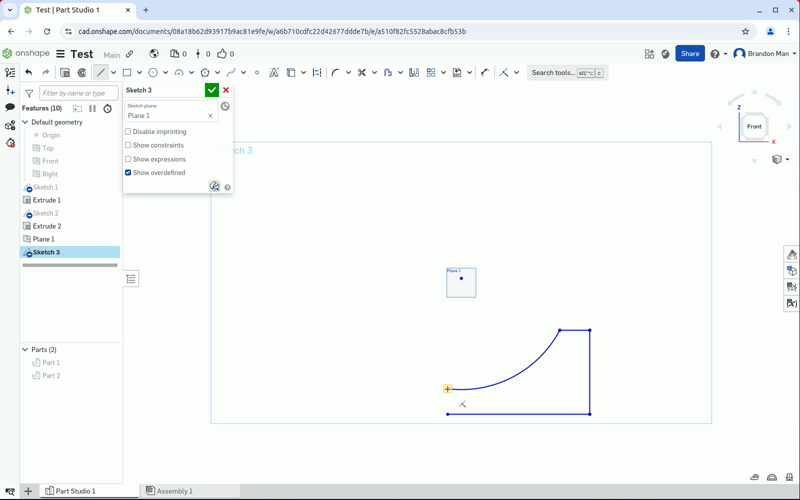
click(447, 388)
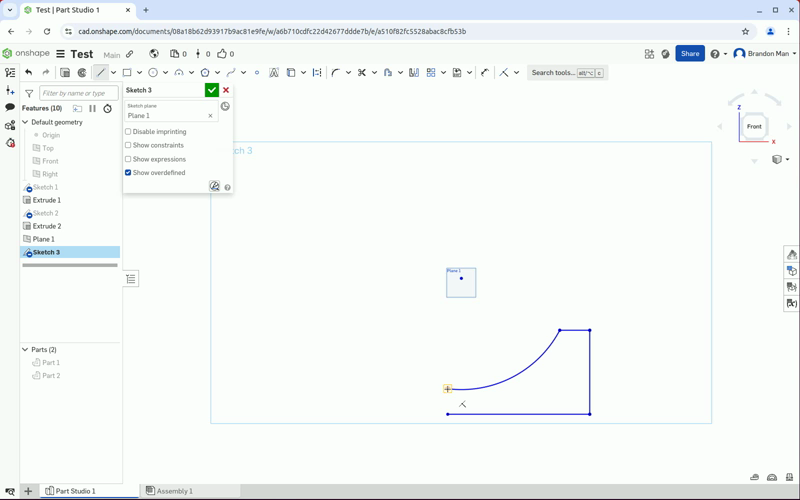
mouse_move(477, 388)
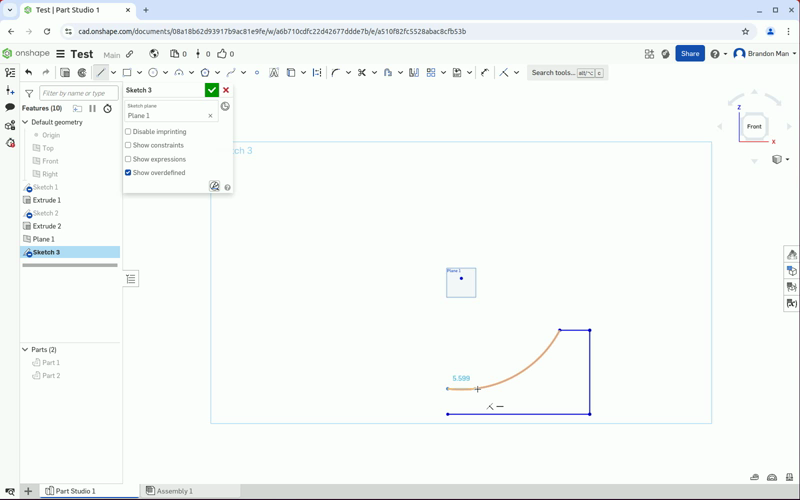
key_down(shift)
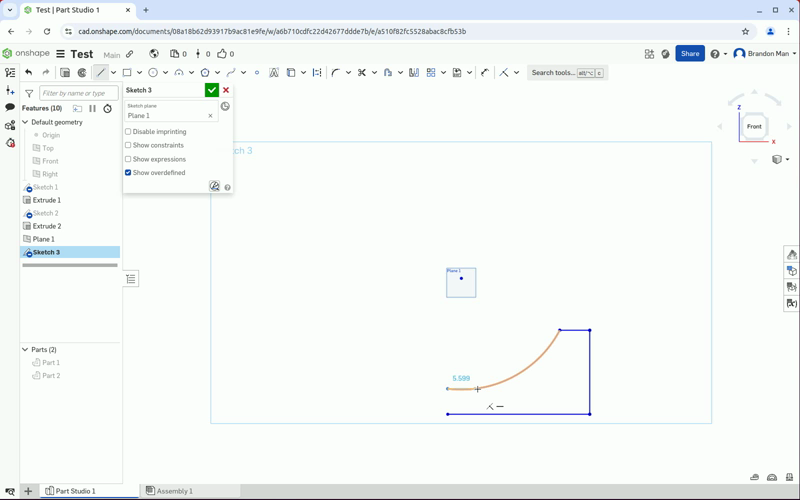
mouse_move(447, 414)
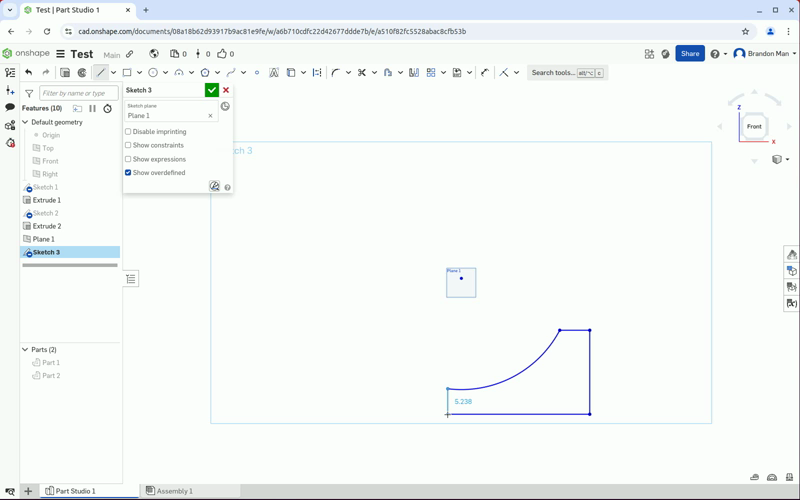
key_up(shift)
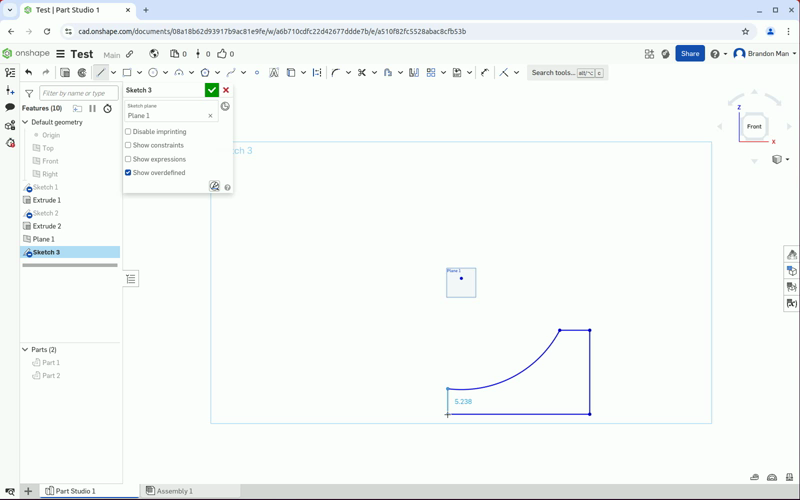
click(447, 414)
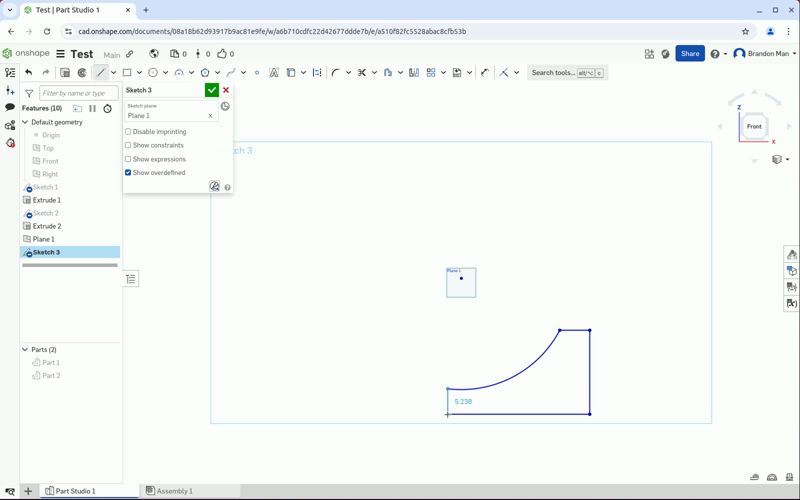
key(esc)
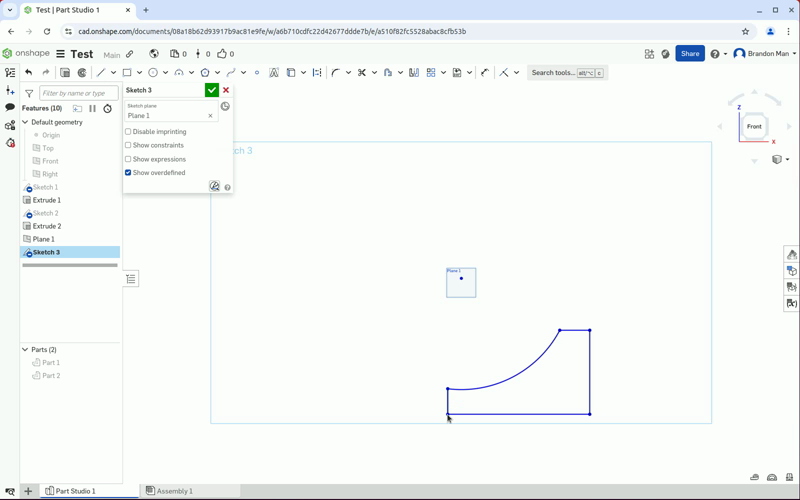
mouse_move(560, 405)
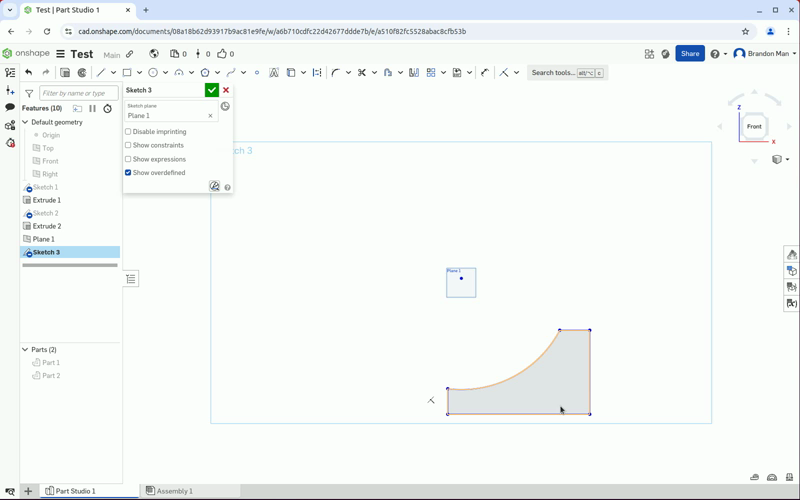
click(560, 405)
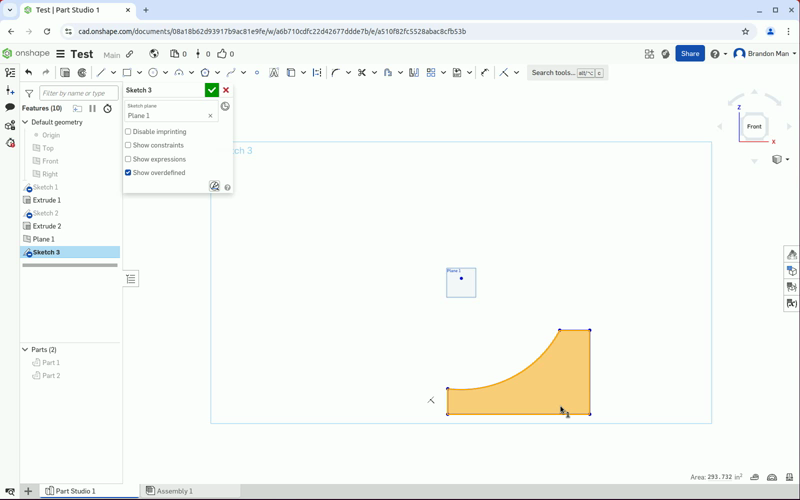
mouse_move(73, 352)
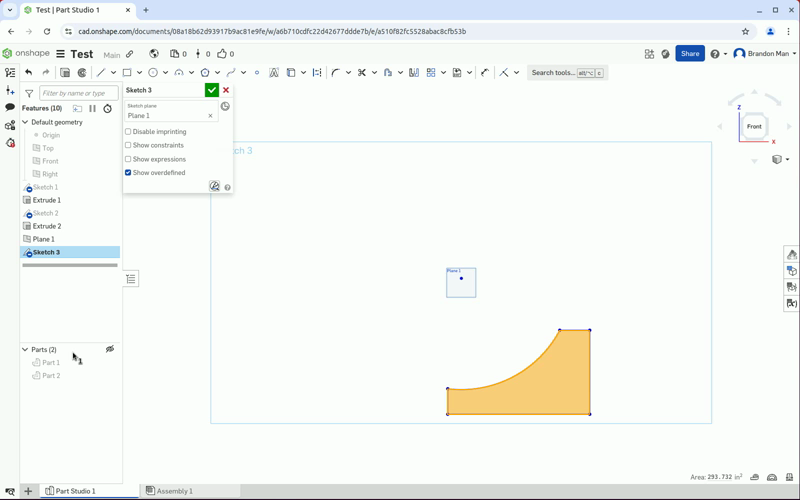
key(shift+y)
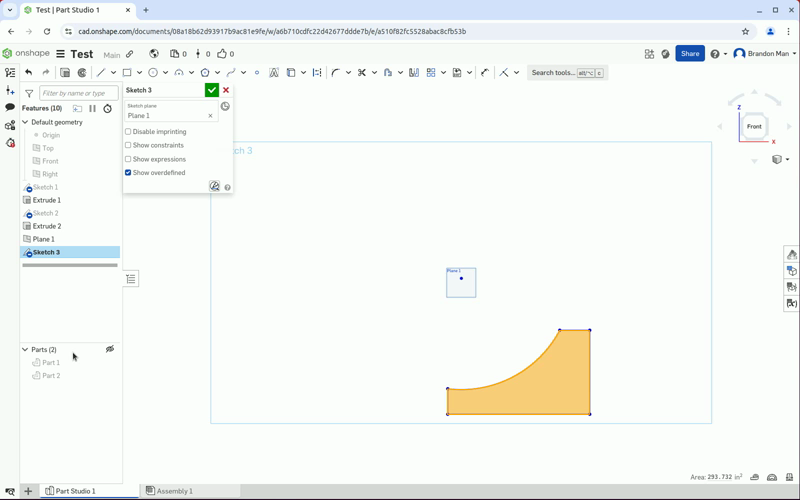
key(shift+e)
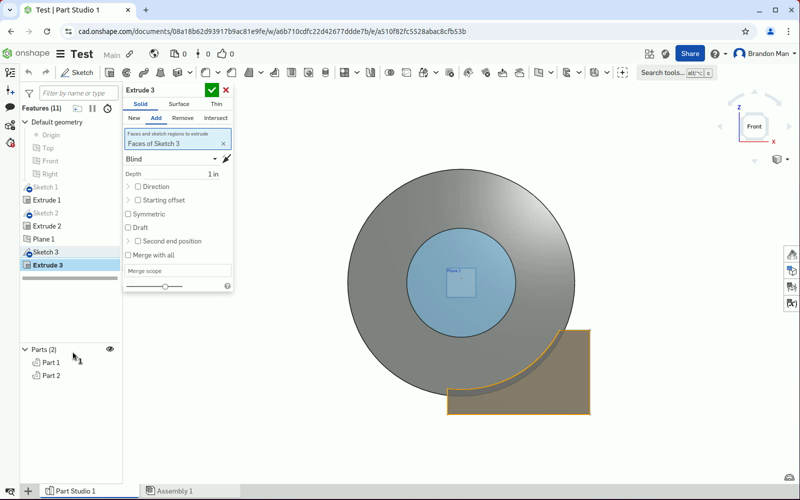
mouse_move(143, 106)
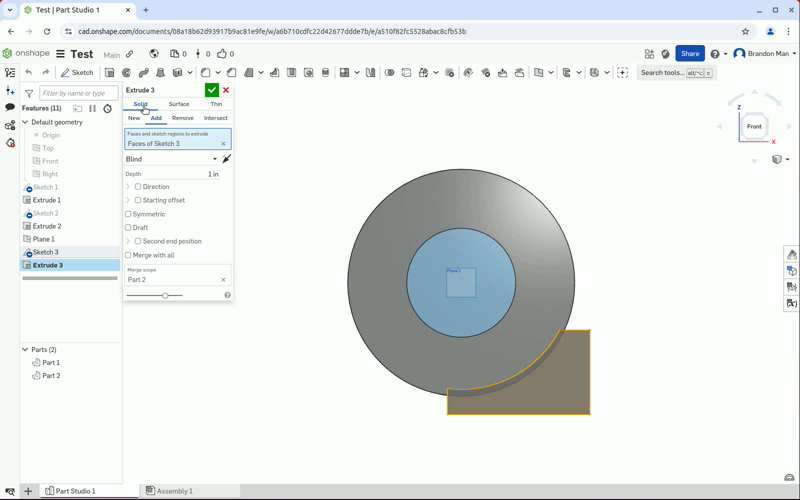
click(143, 106)
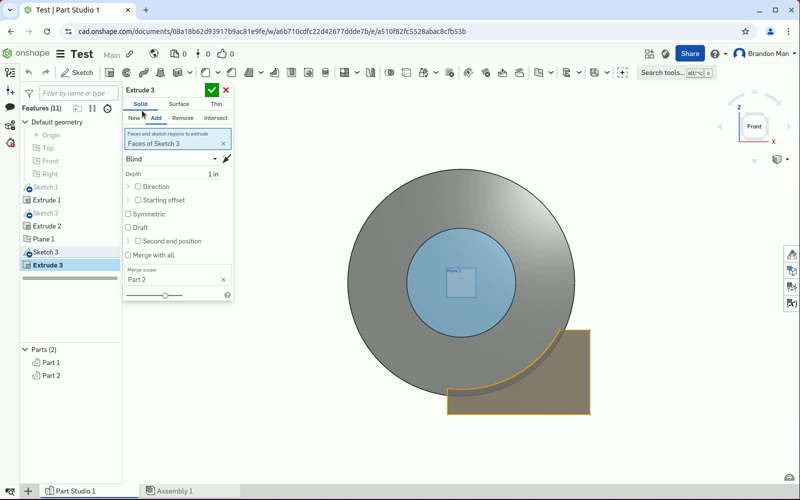
mouse_move(137, 120)
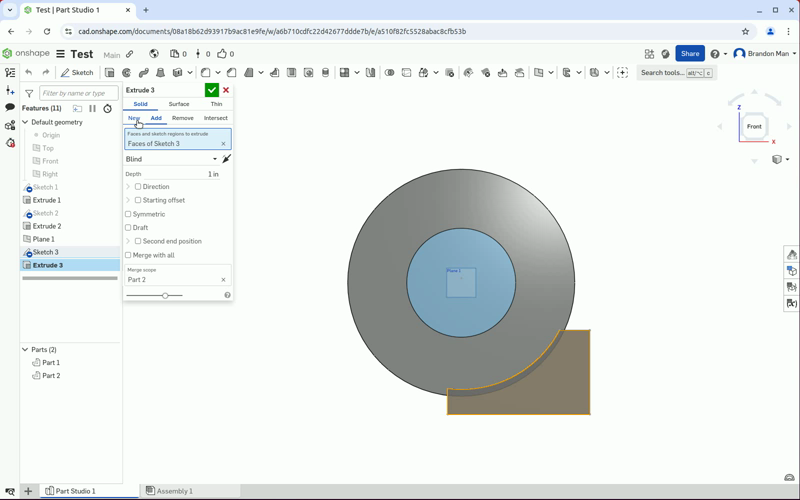
click(137, 120)
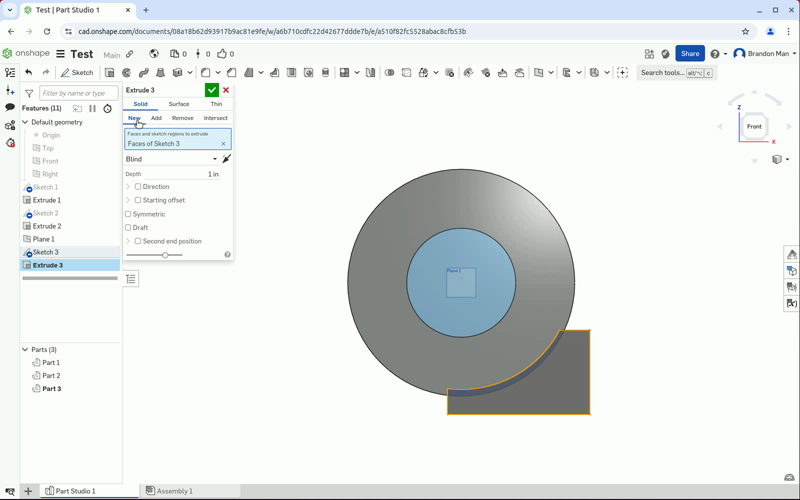
key(tab, 4)
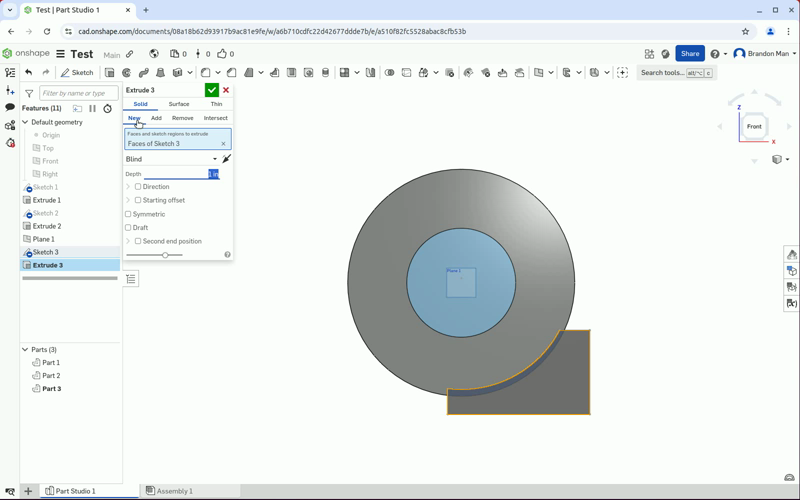
text(9.869)
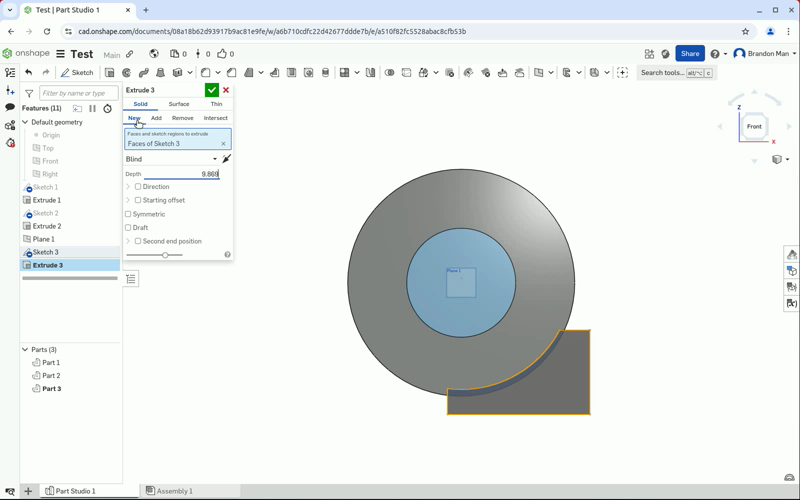
key(enter)
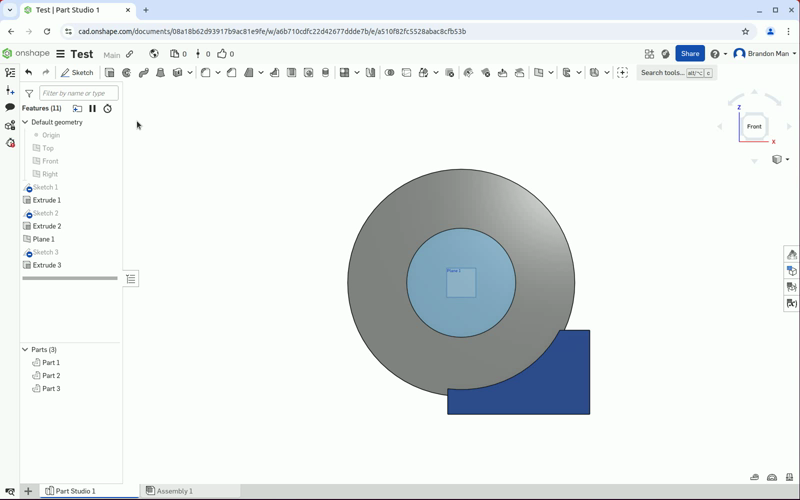
key(shift+h)
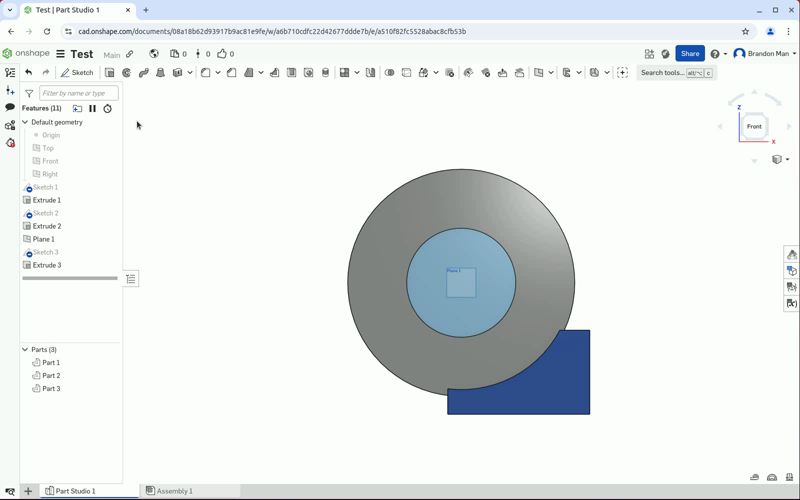
key(shift+h)
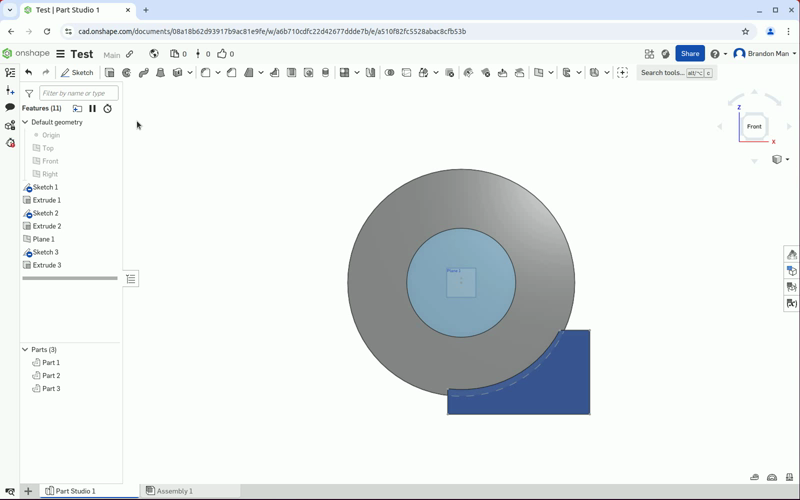
key(shift+7)
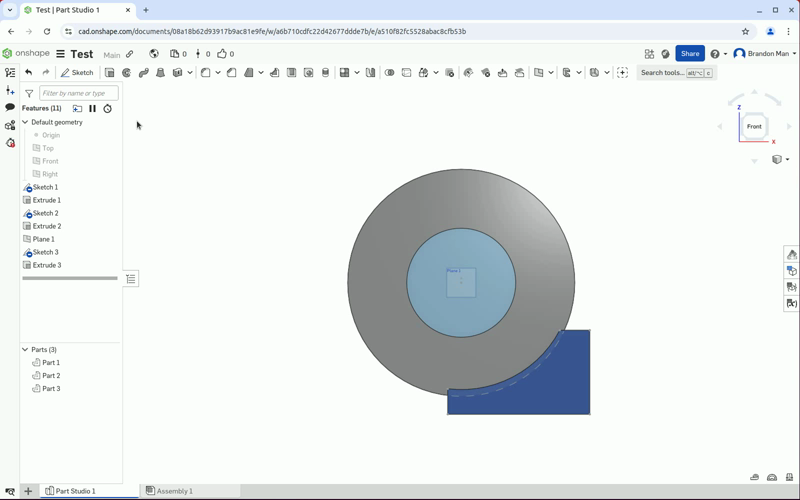
key(left, 2)
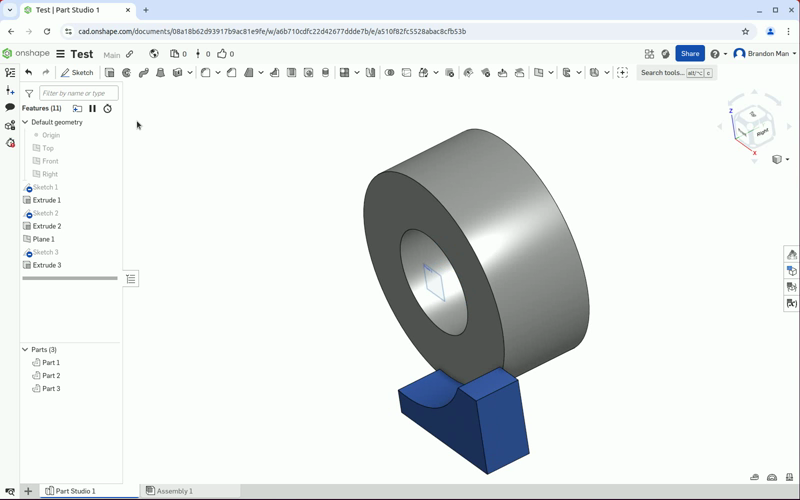
key(down, 2)
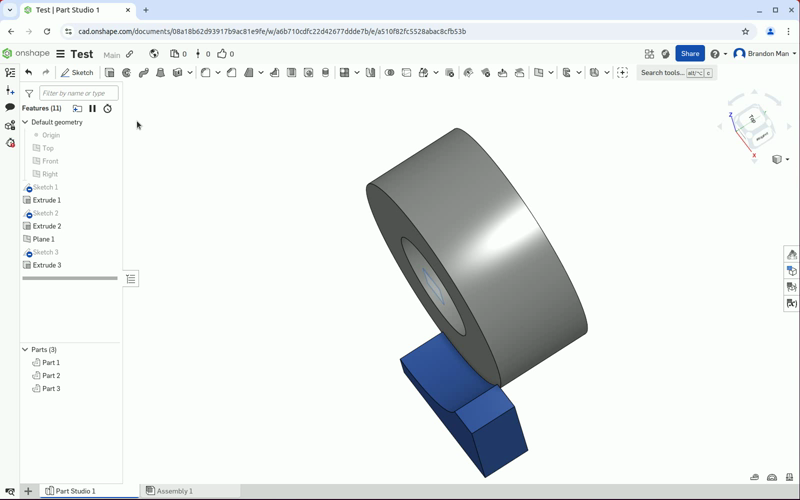
key(up, 2)
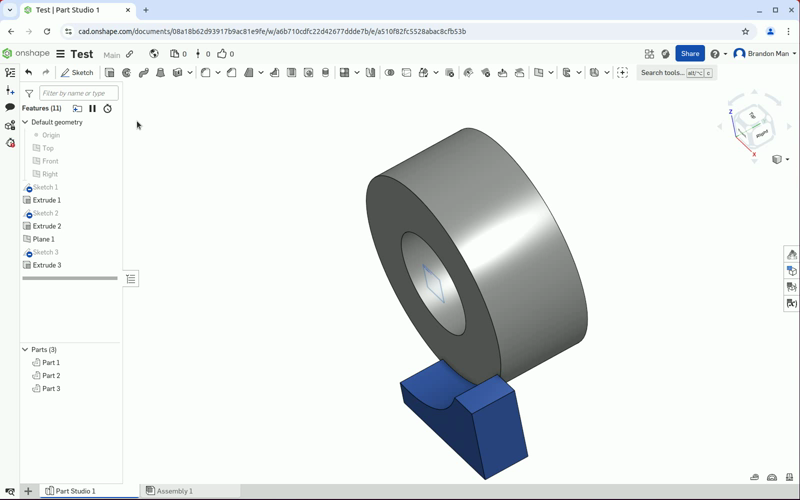
key(right, 2)
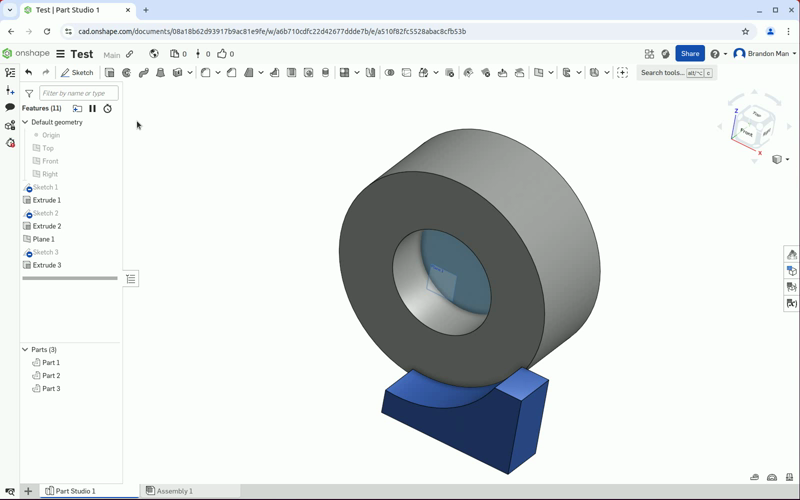
mouse_move(73, 189)
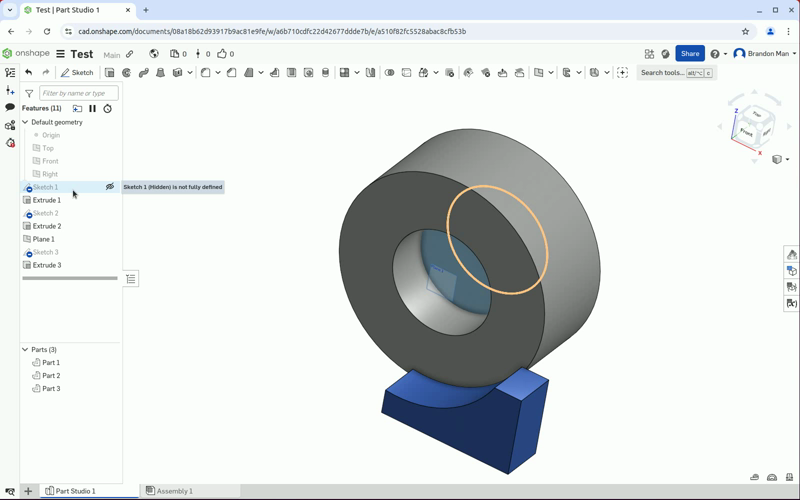
click(73, 189)